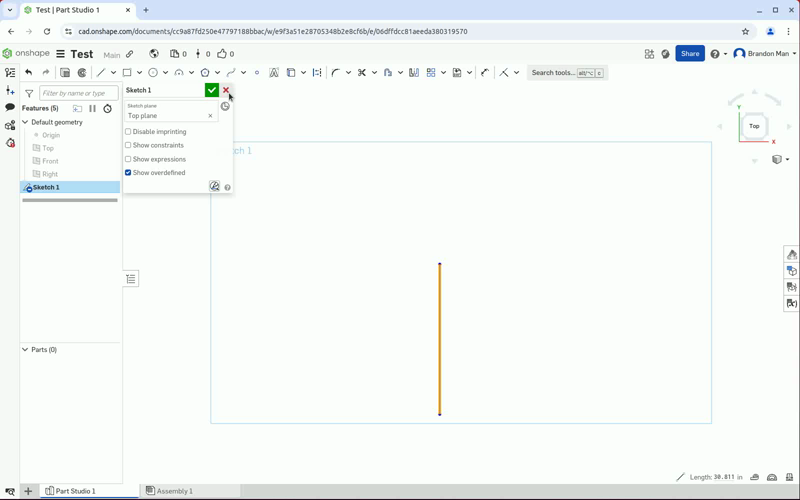
key(shift+h)
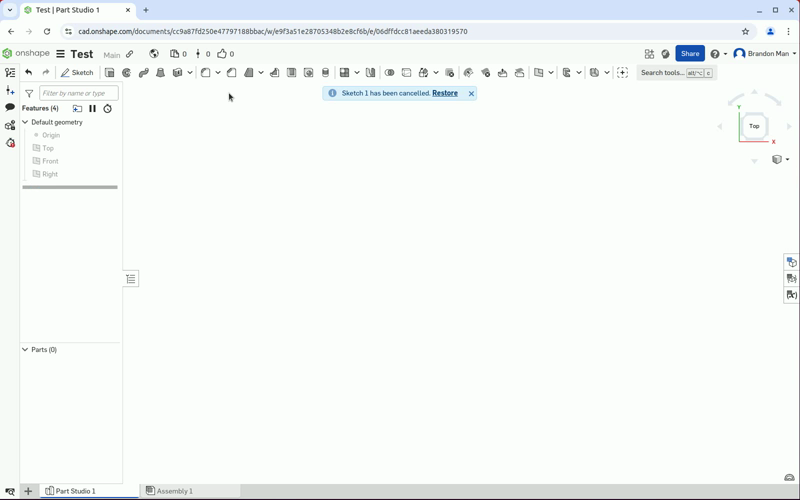
mouse_move(73, 352)
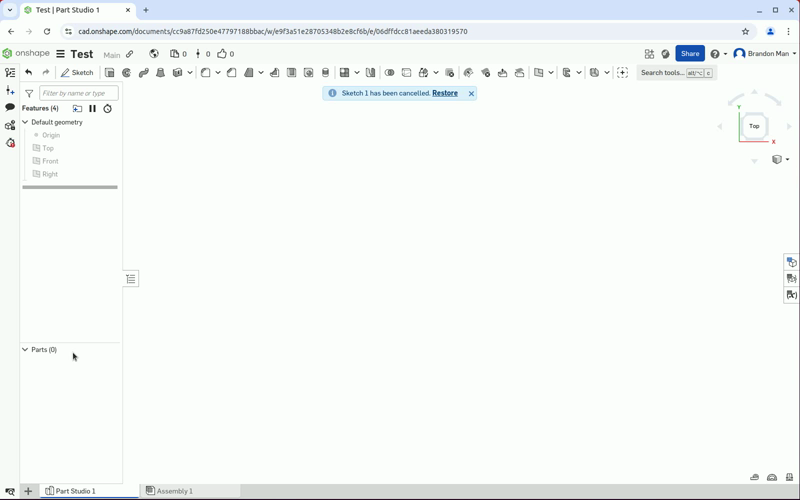
key(y)
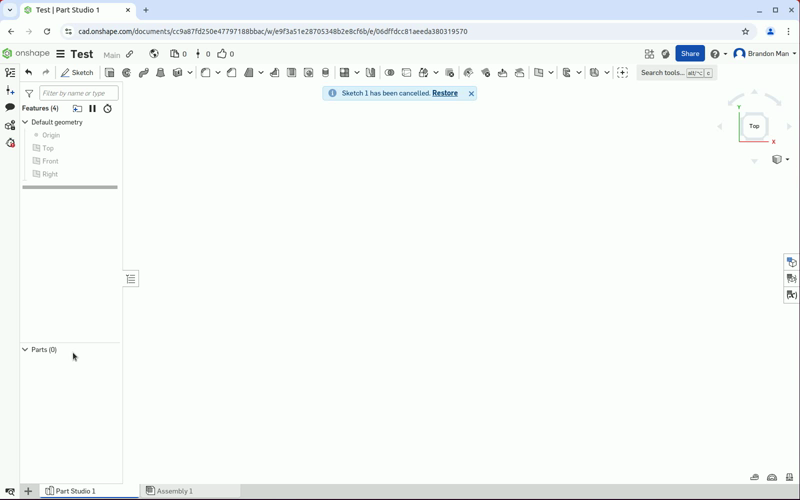
key(shift+p)
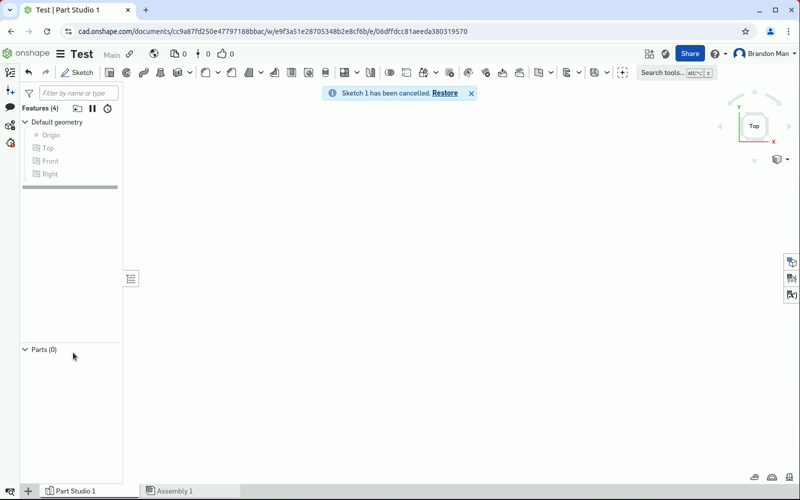
key(space)
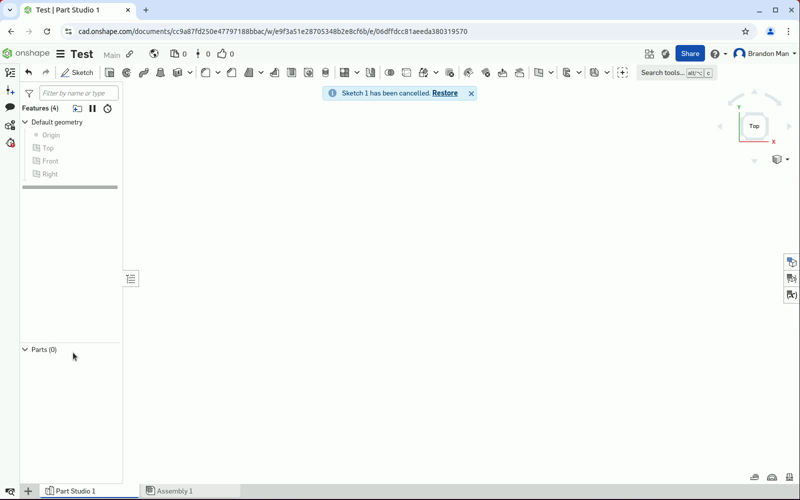
key_down(shift)
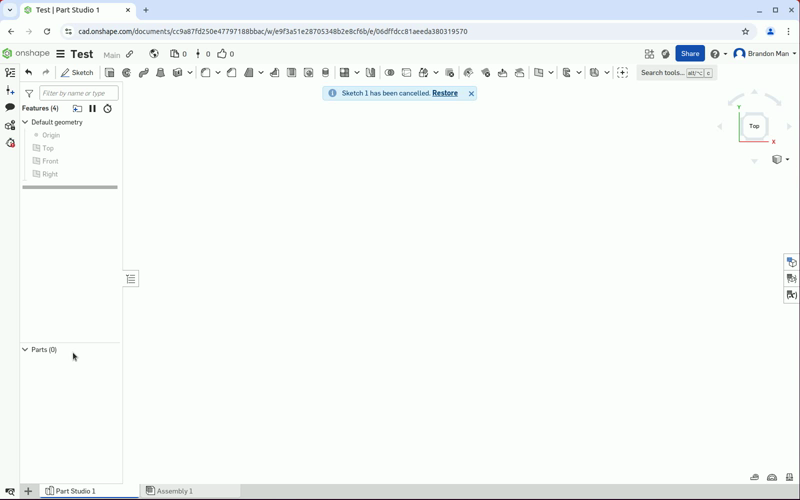
key(up)
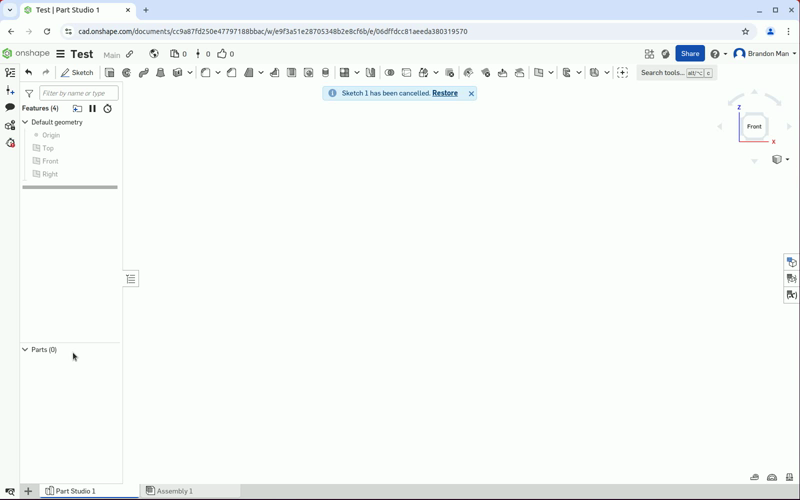
key_up(shift)
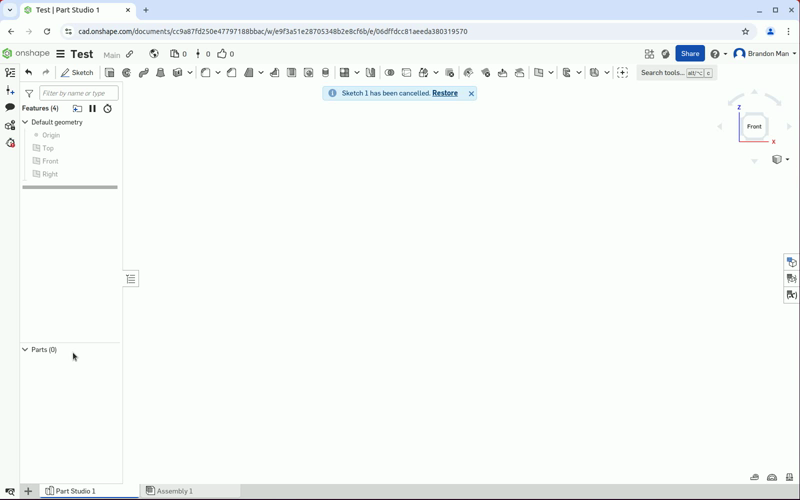
mouse_move(73, 352)
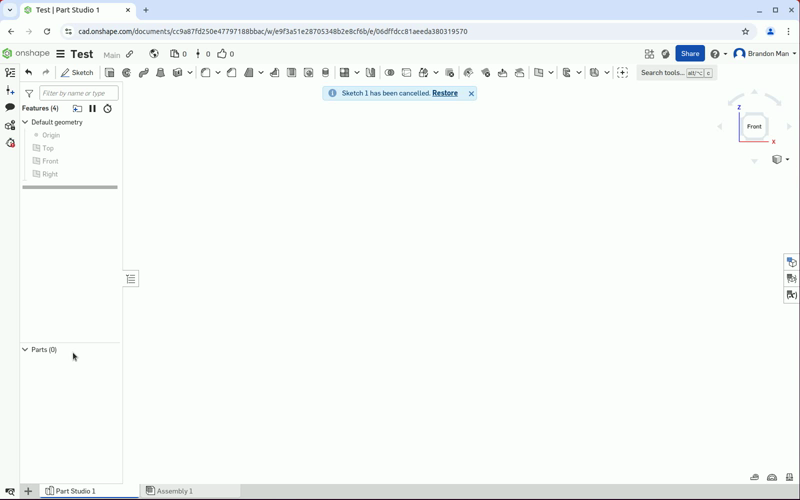
key(shift+y)
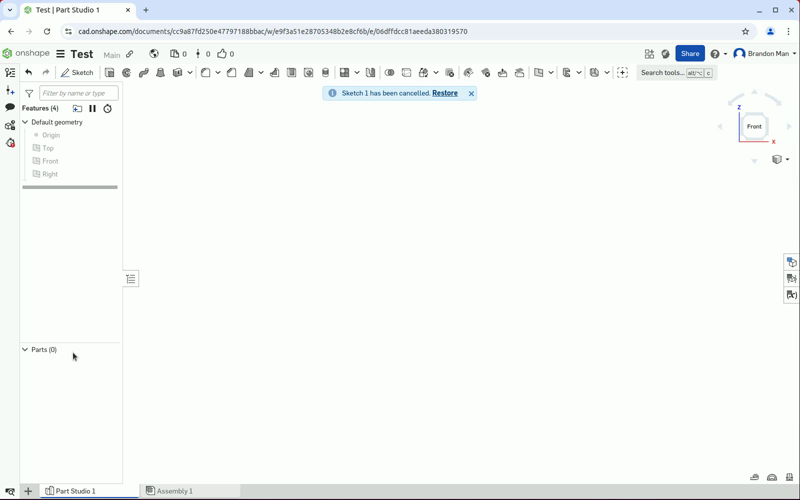
key(shift+s)
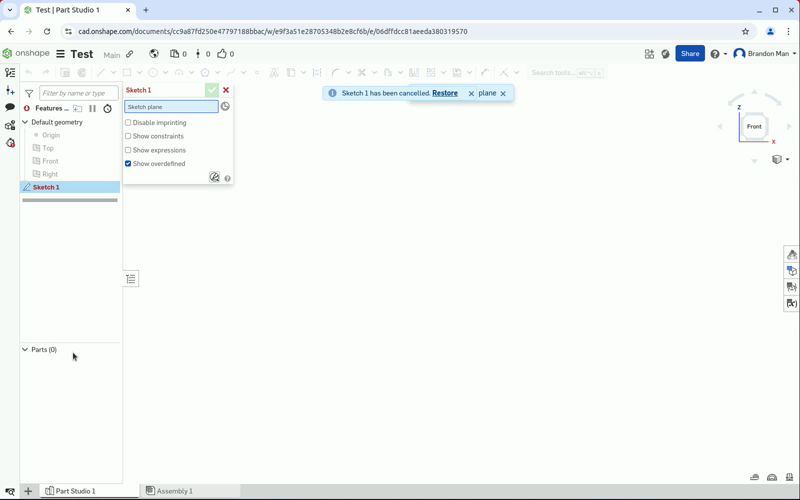
mouse_move(73, 163)
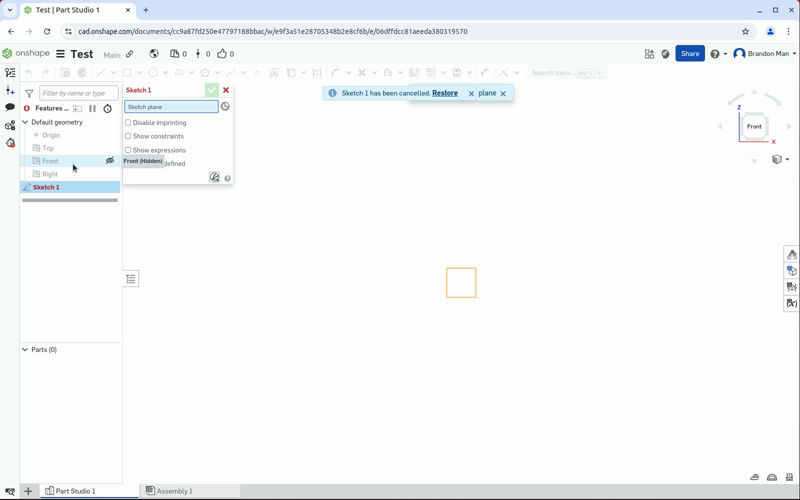
click(73, 163)
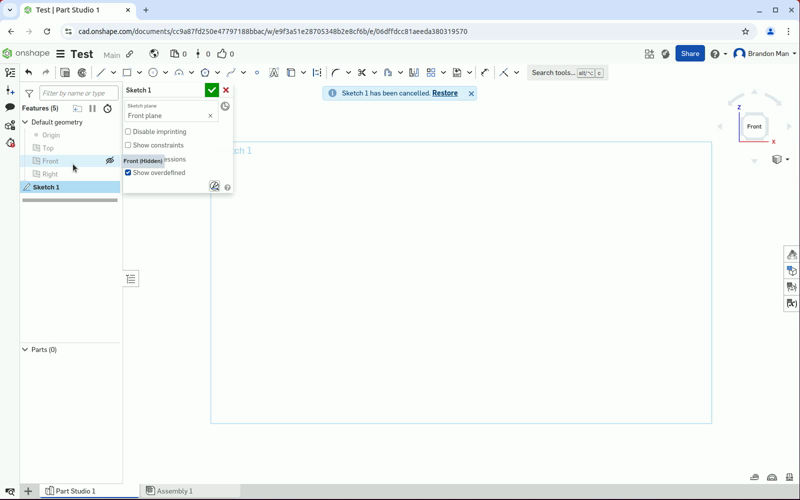
mouse_move(73, 352)
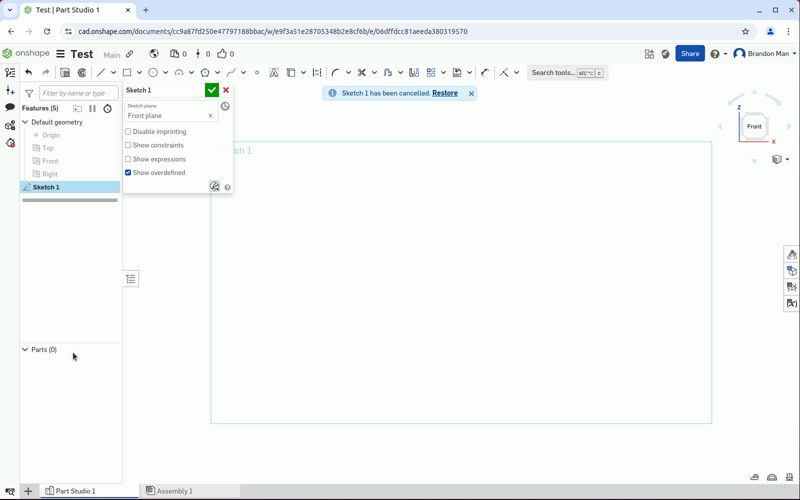
key(y)
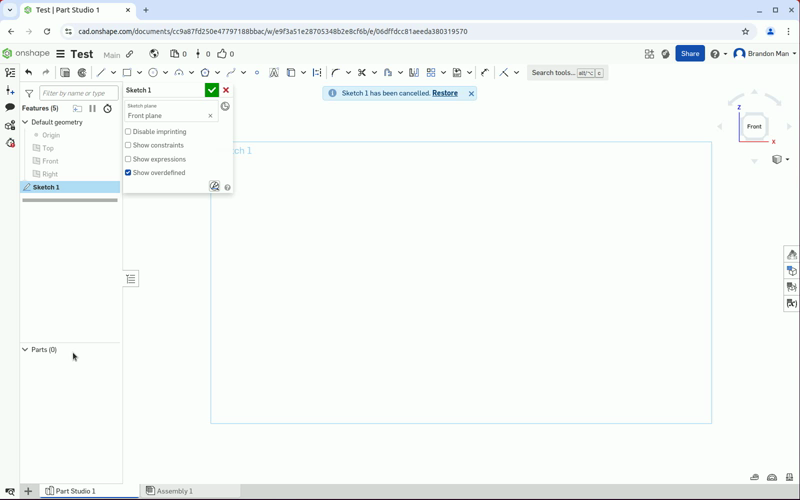
key(c)
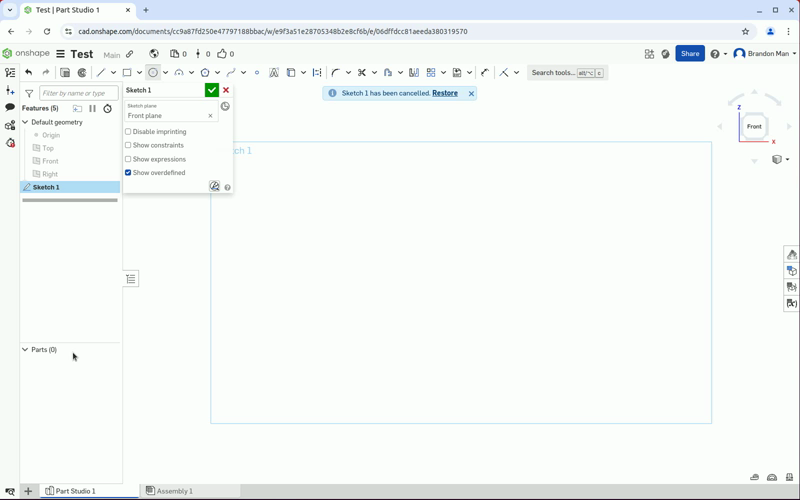
key_down(shift)
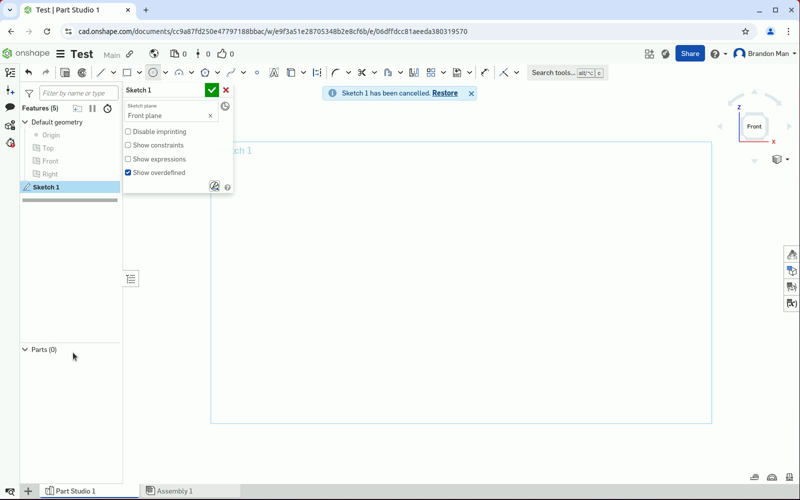
mouse_move(461, 282)
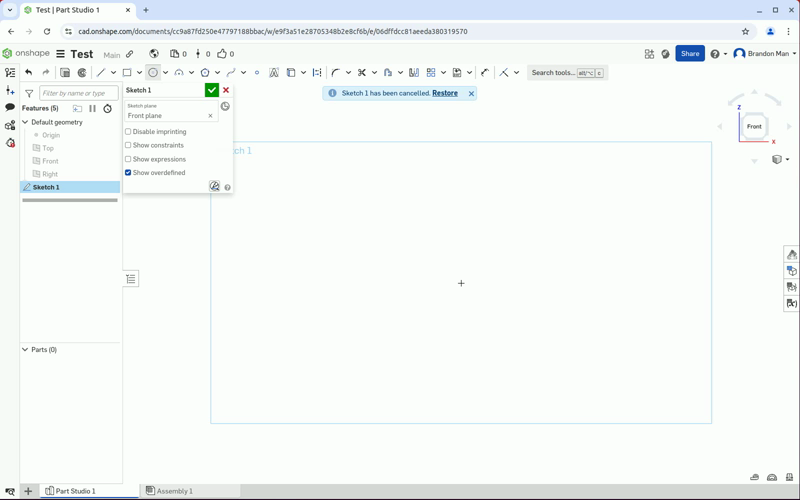
click(461, 282)
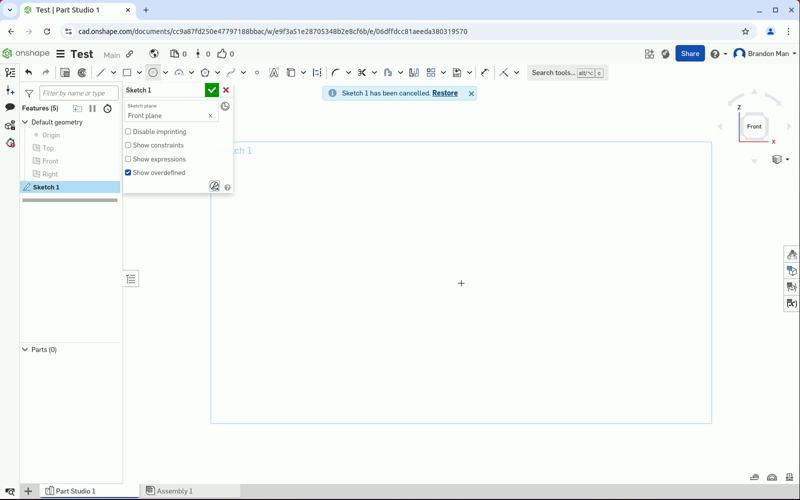
key_up(shift)
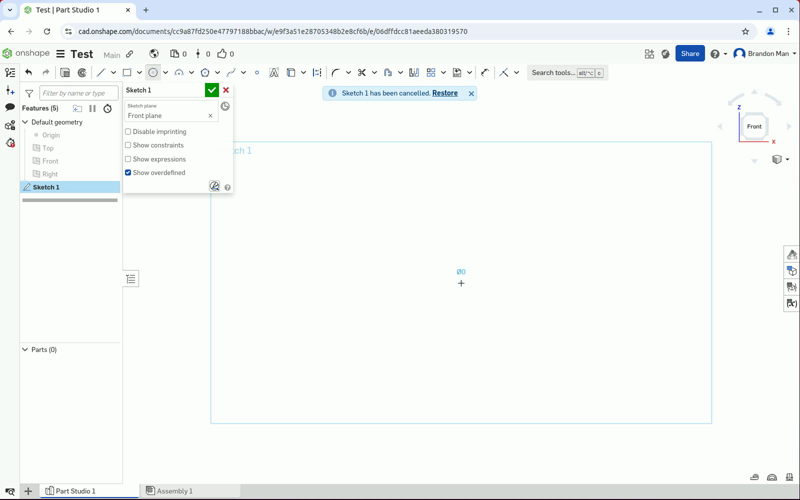
mouse_move(497, 282)
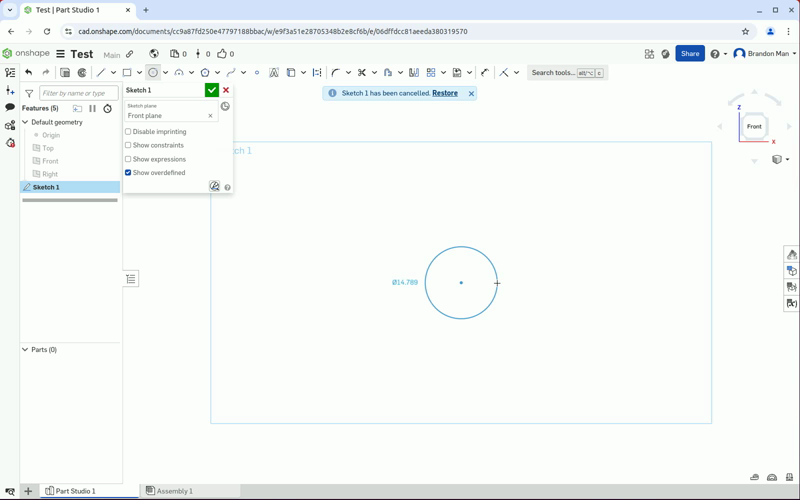
click(497, 282)
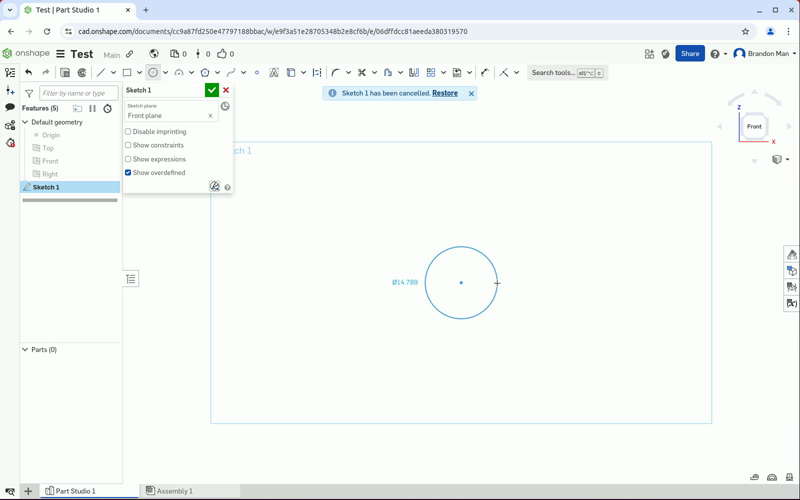
key(esc)
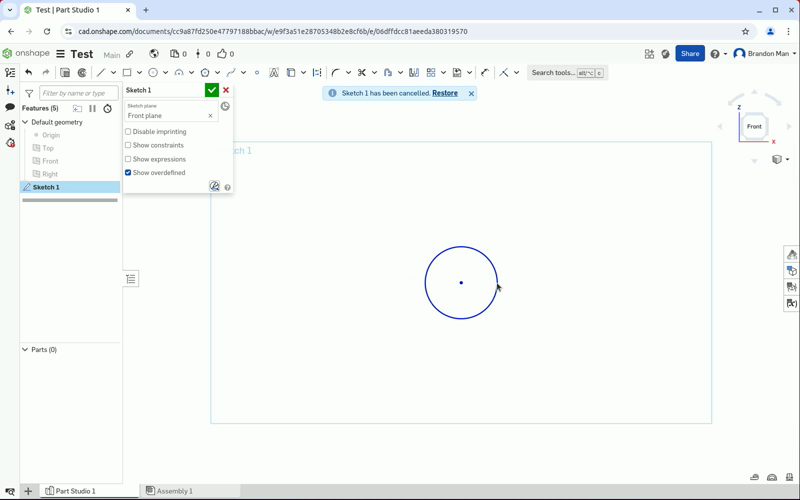
key(c)
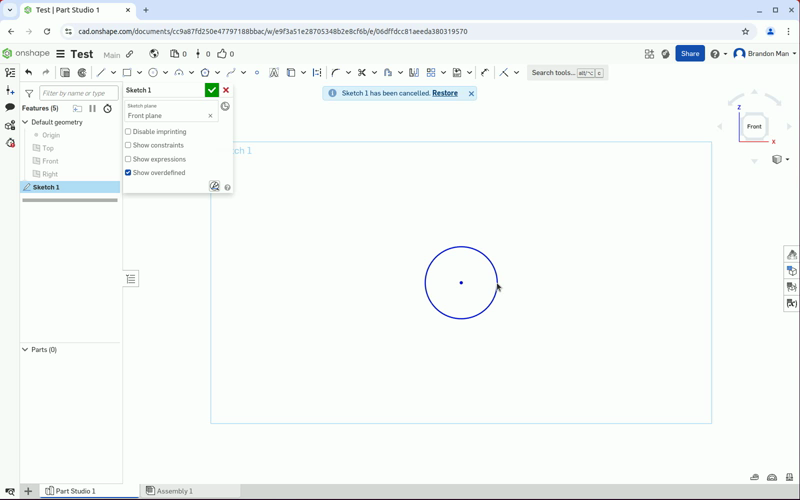
key_down(shift)
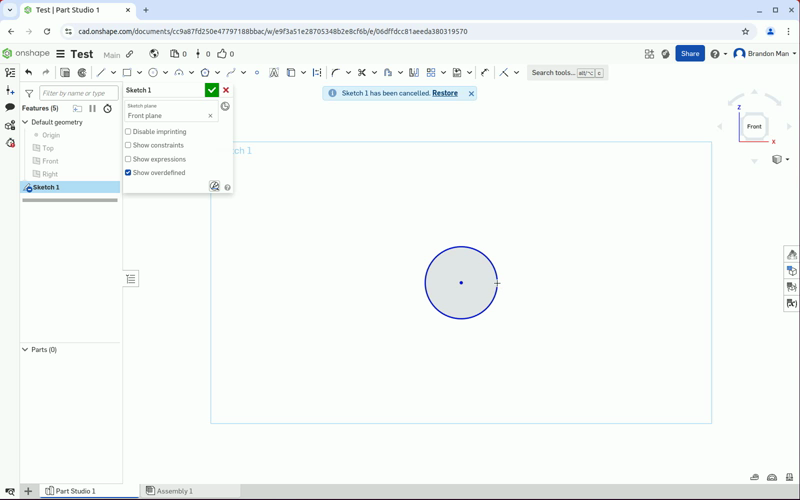
mouse_move(461, 282)
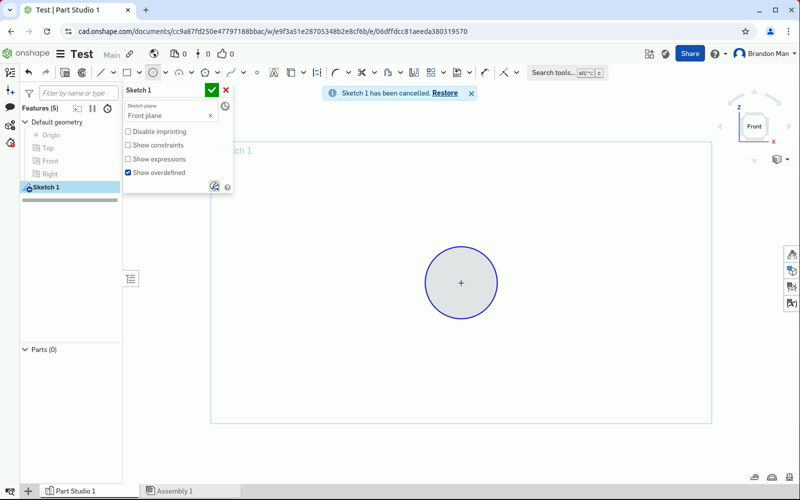
click(461, 282)
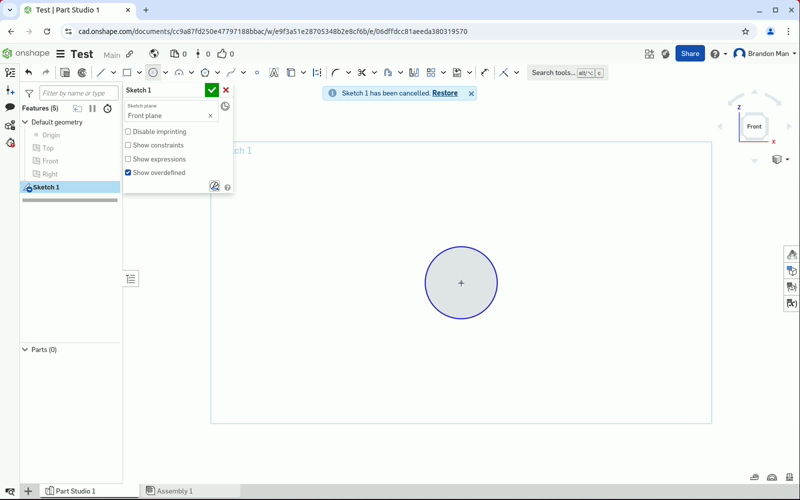
key_up(shift)
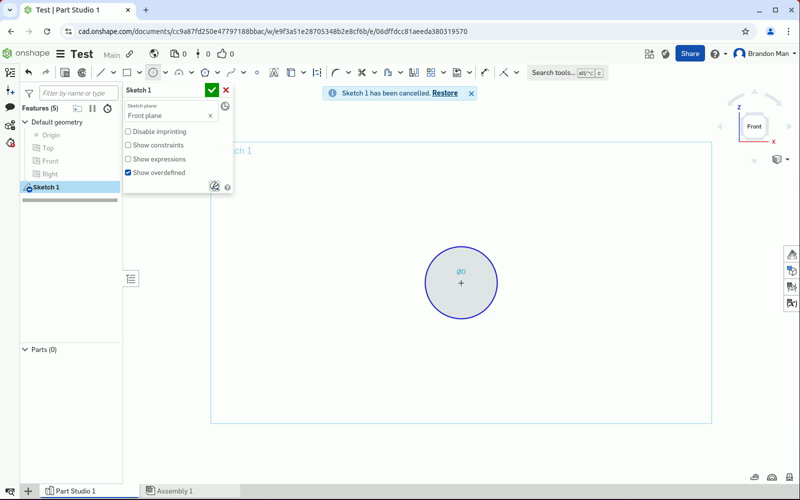
mouse_move(479, 282)
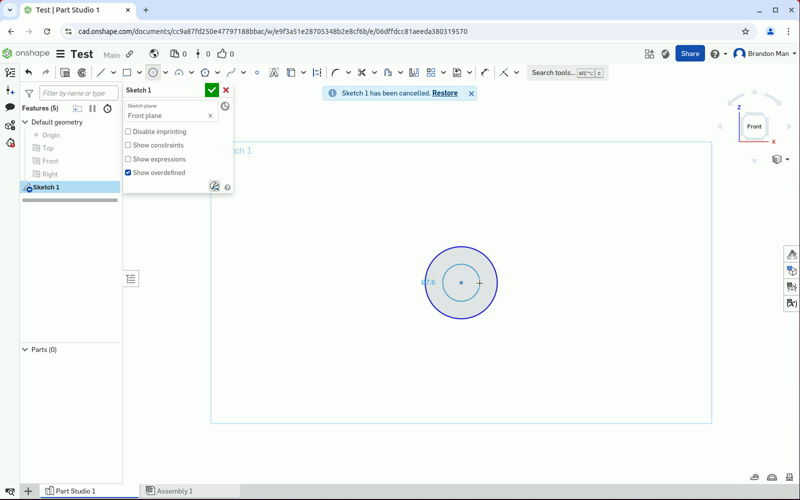
click(479, 282)
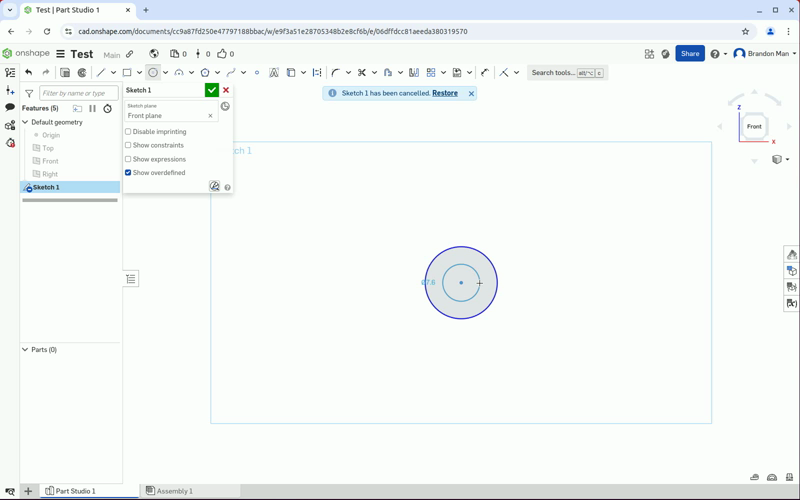
key(esc)
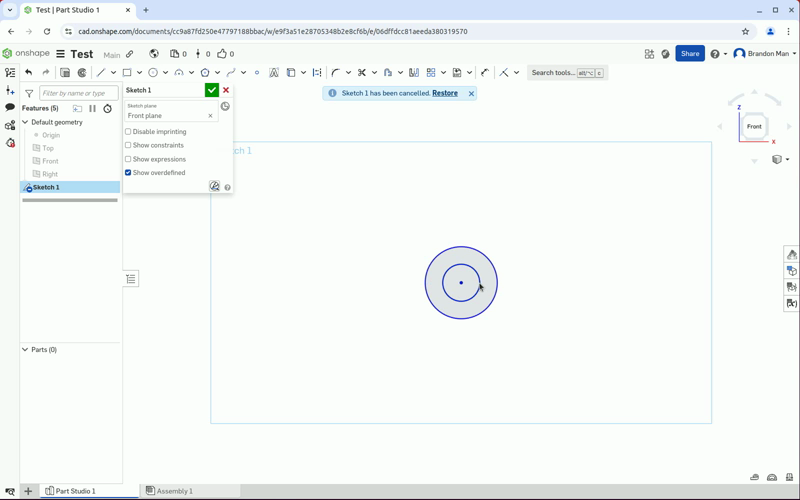
mouse_move(474, 262)
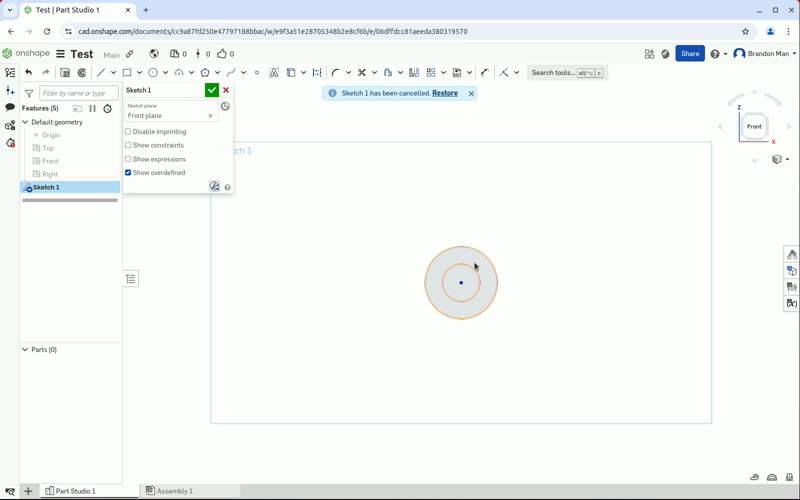
click(474, 262)
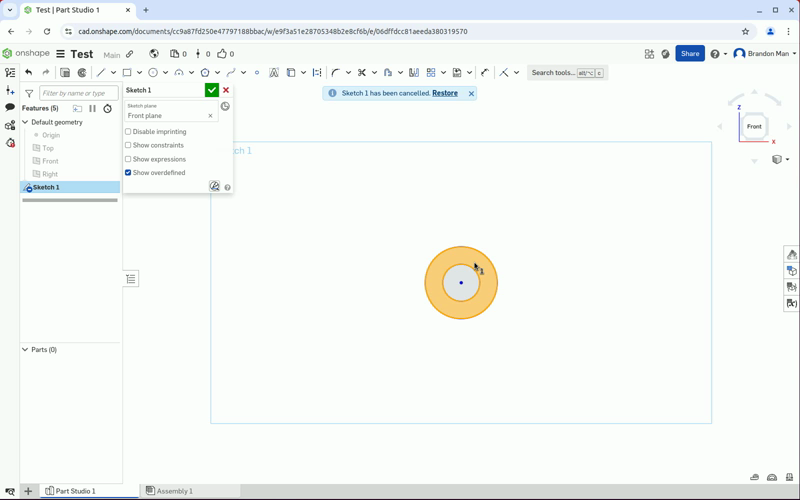
mouse_move(73, 352)
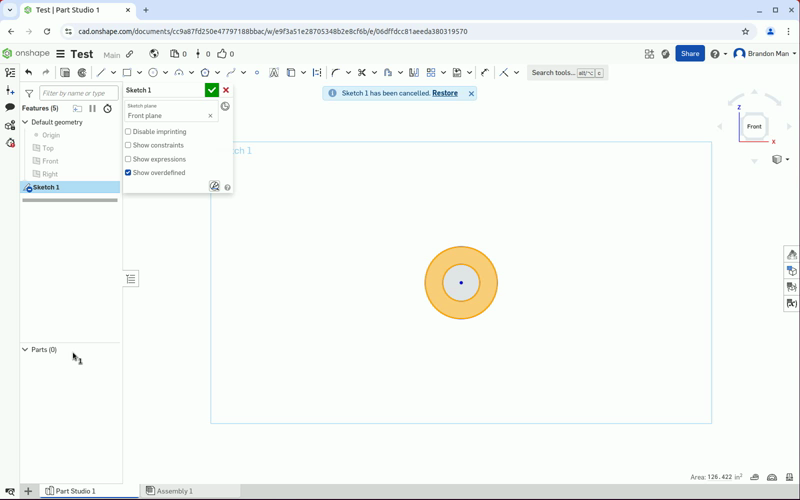
key(shift+y)
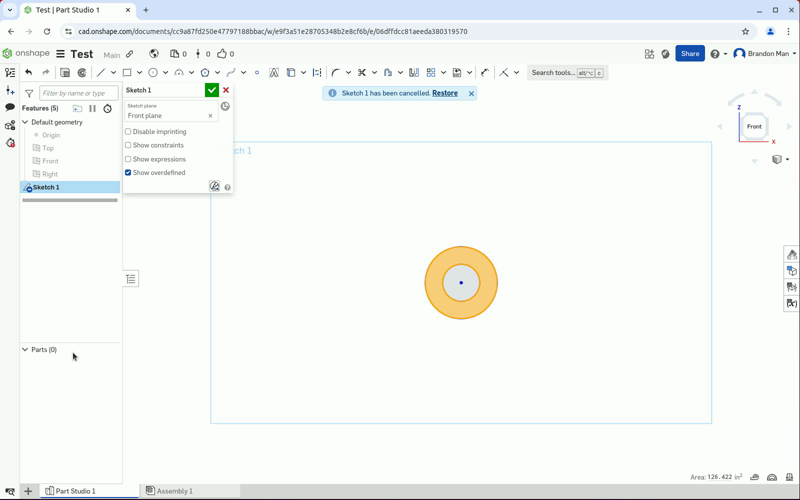
key(shift+e)
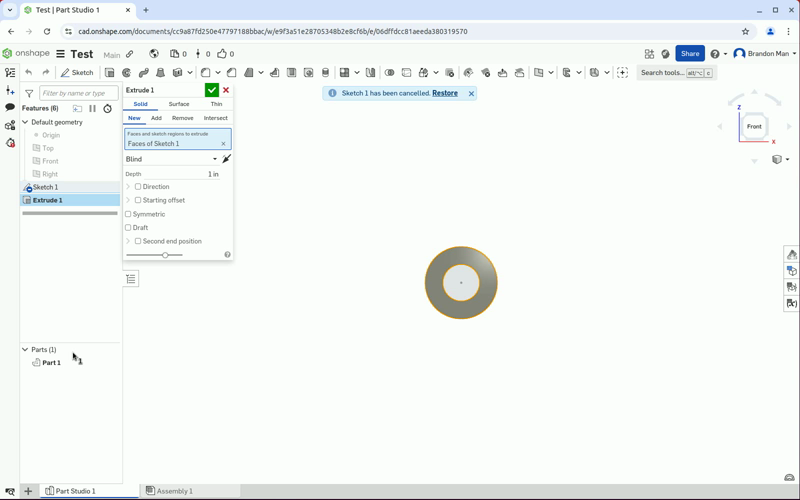
mouse_move(143, 106)
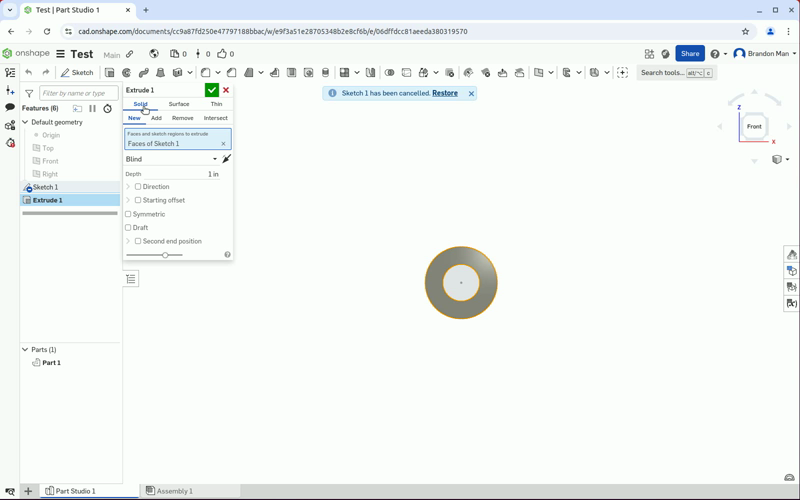
click(143, 106)
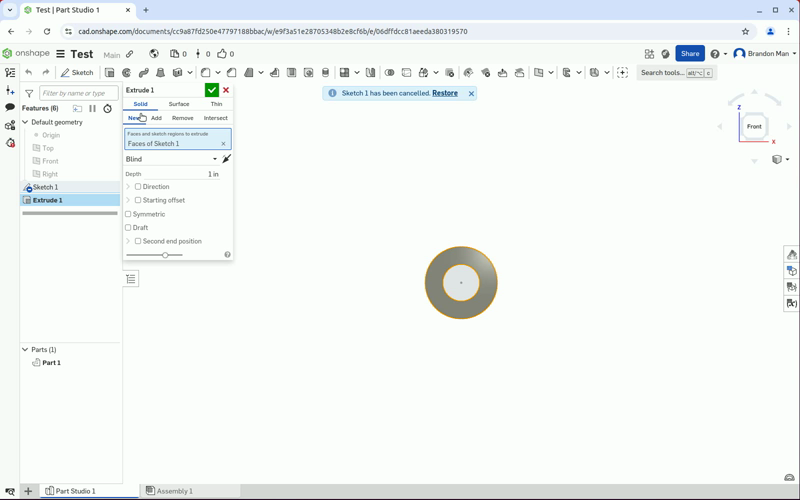
mouse_move(137, 120)
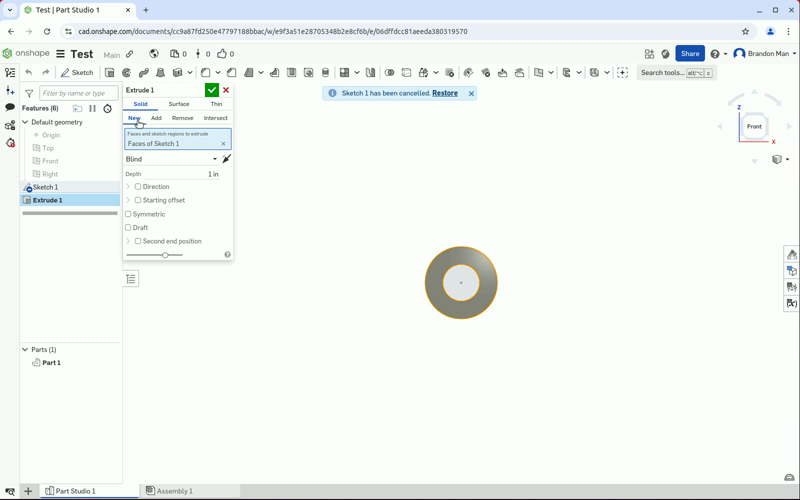
click(137, 120)
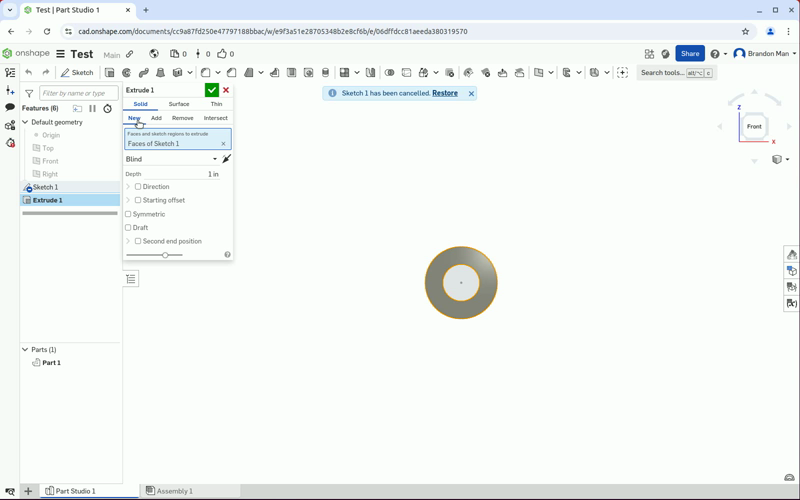
key(tab, 4)
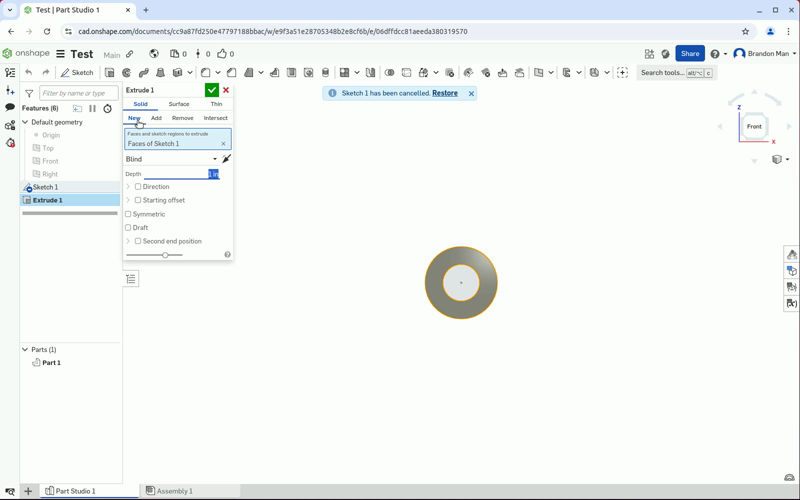
text(3.129)
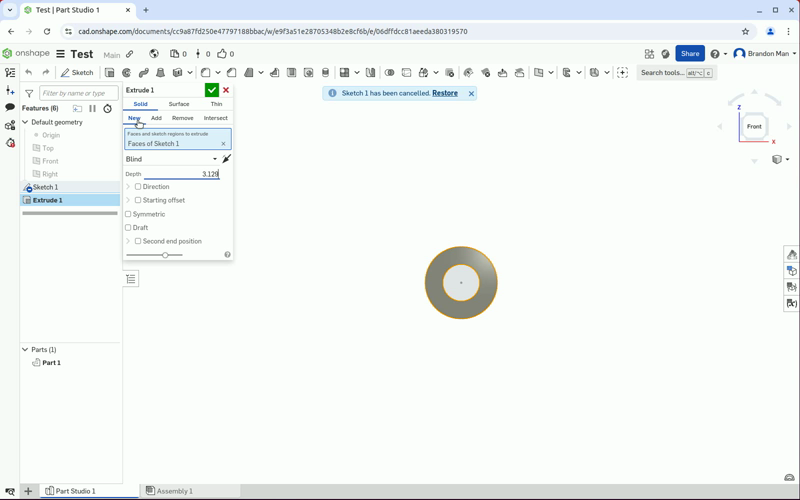
key(enter)
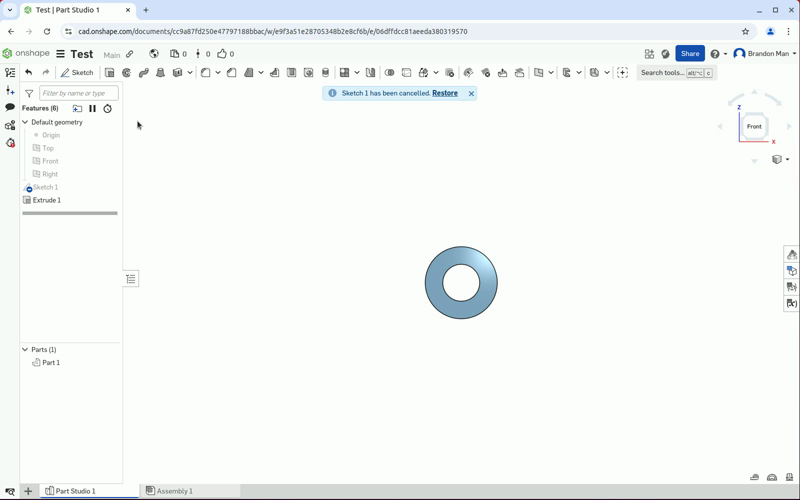
key(shift+h)
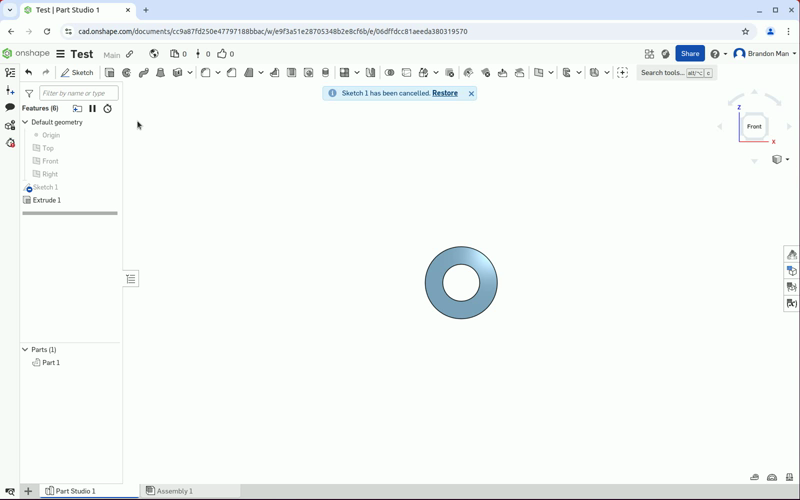
key(shift+h)
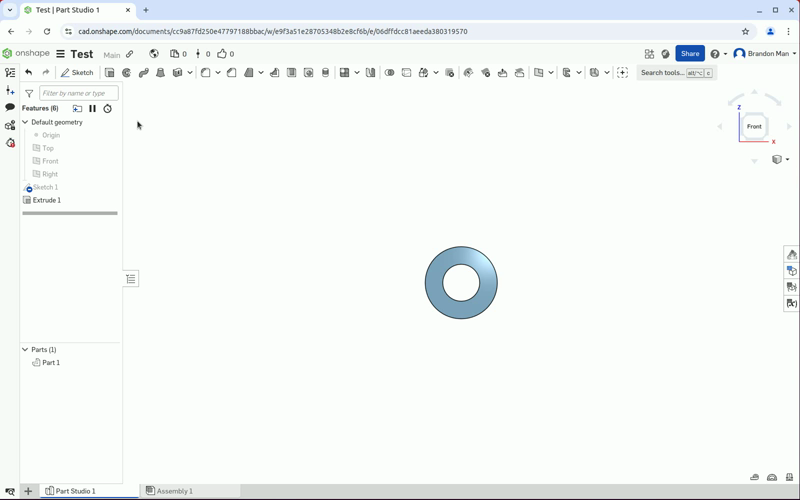
mouse_move(73, 189)
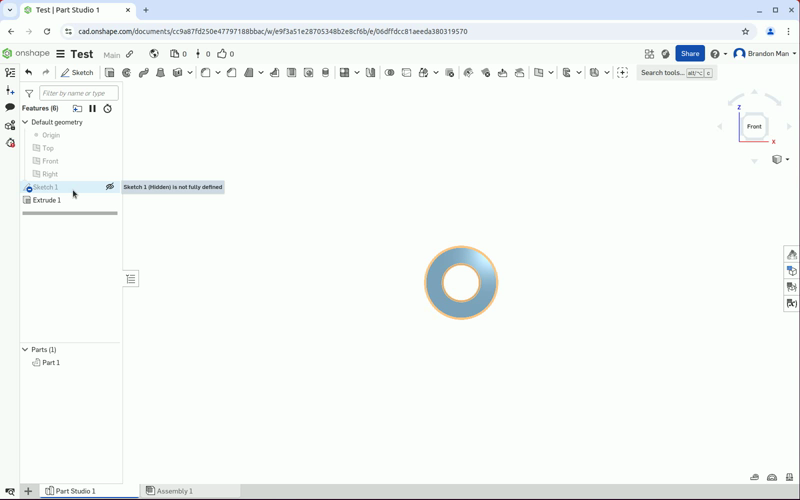
click(73, 189)
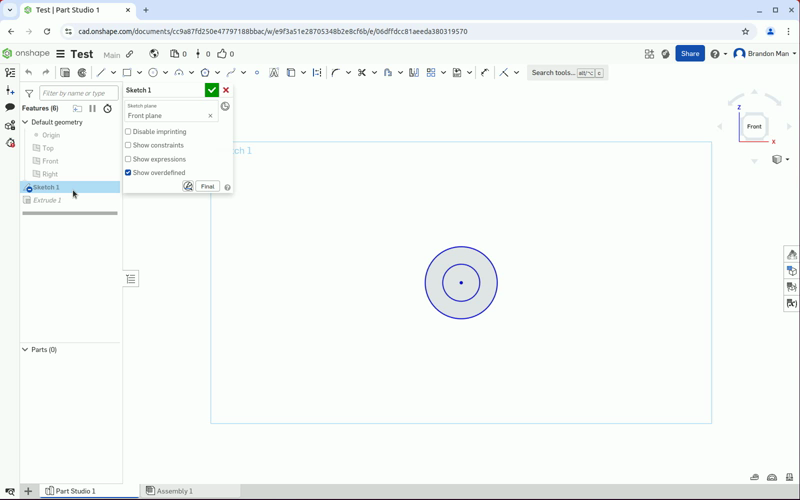
mouse_move(229, 92)
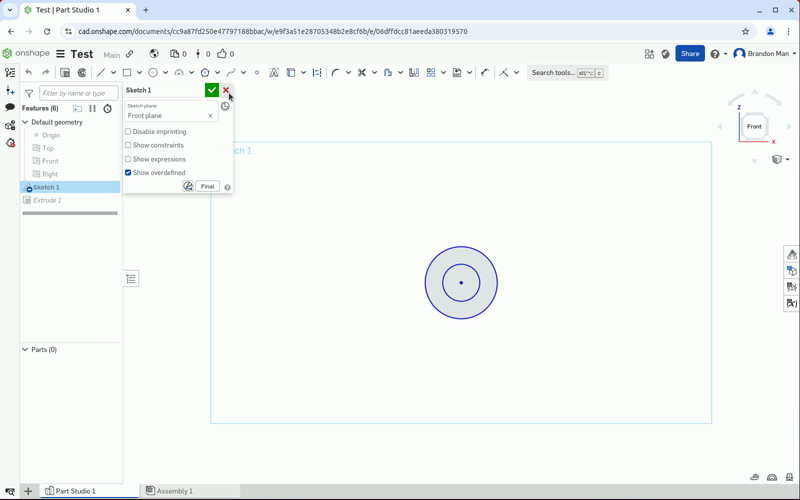
click(229, 92)
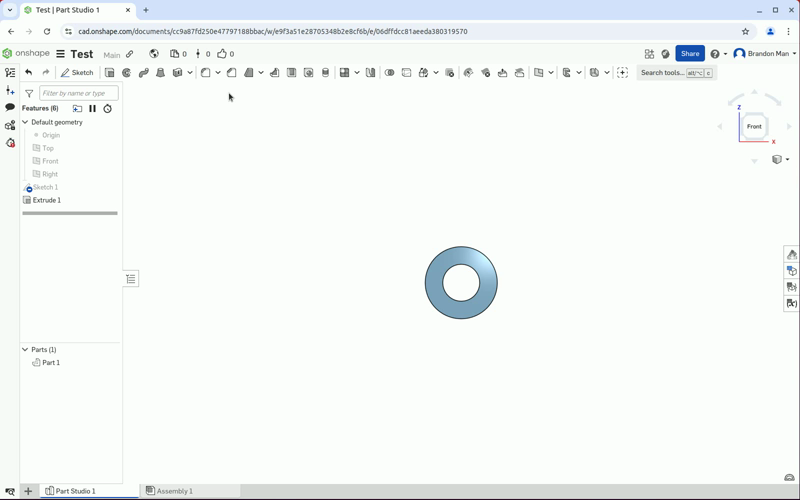
mouse_move(541, 75)
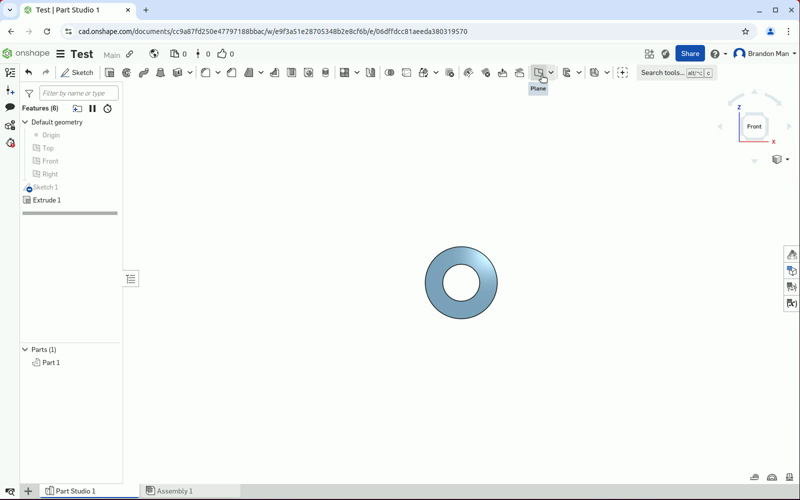
click(541, 75)
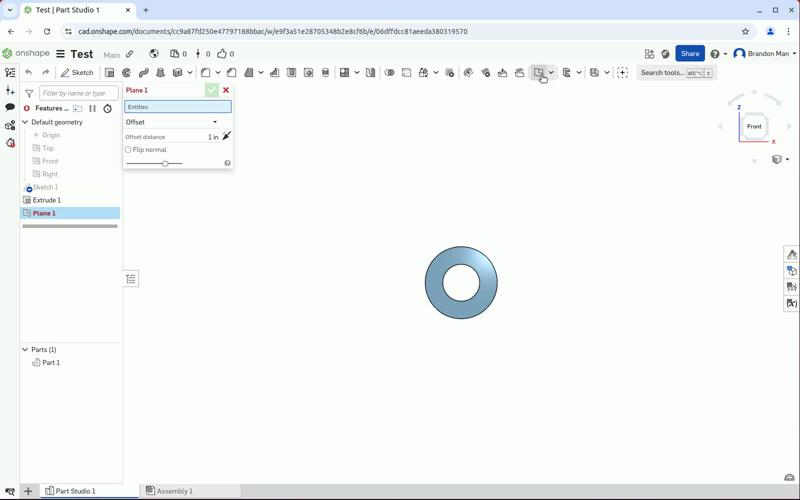
mouse_move(73, 163)
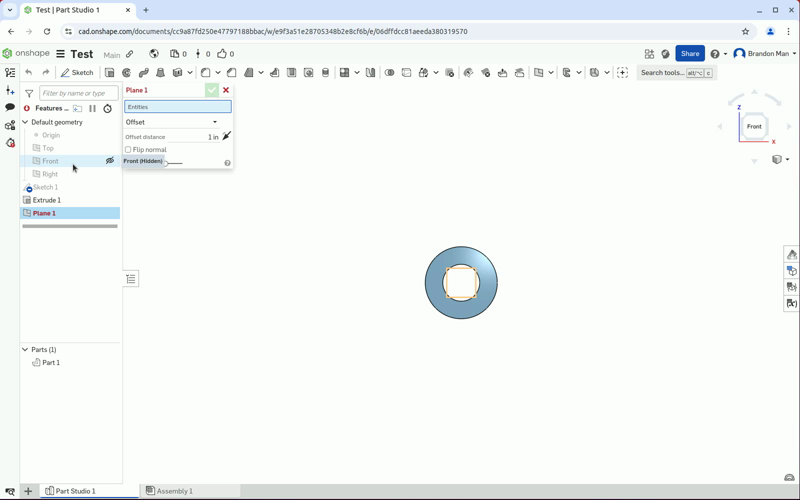
click(73, 163)
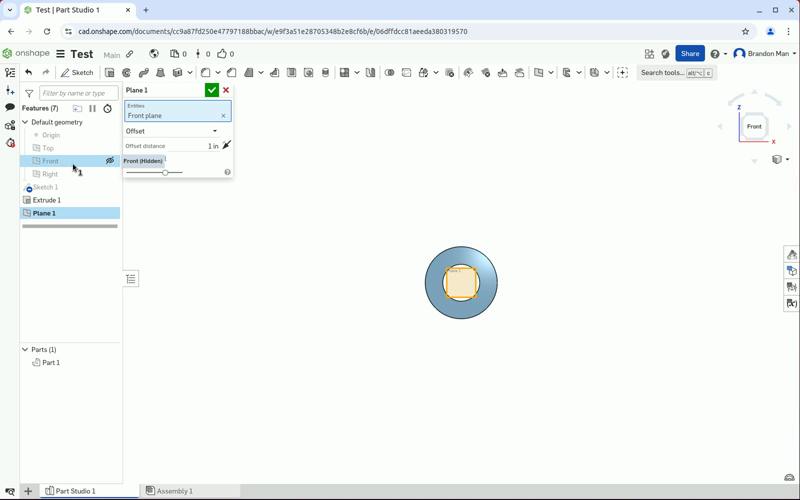
key(tab, 2)
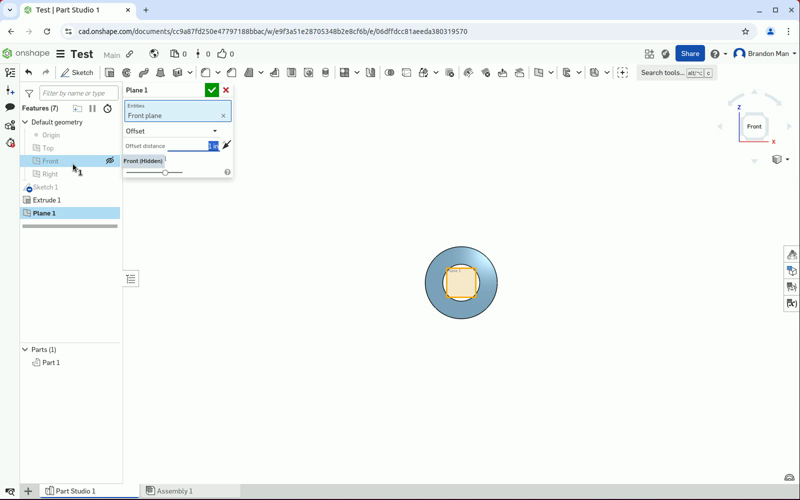
text(3.143)
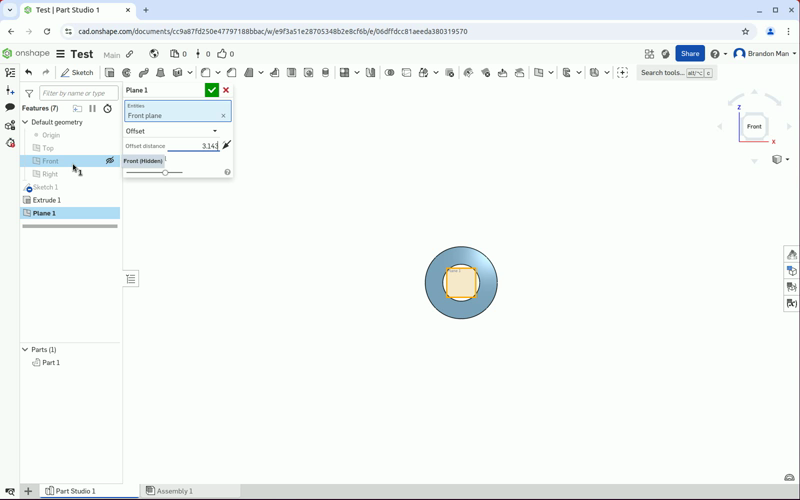
key(enter, 2)
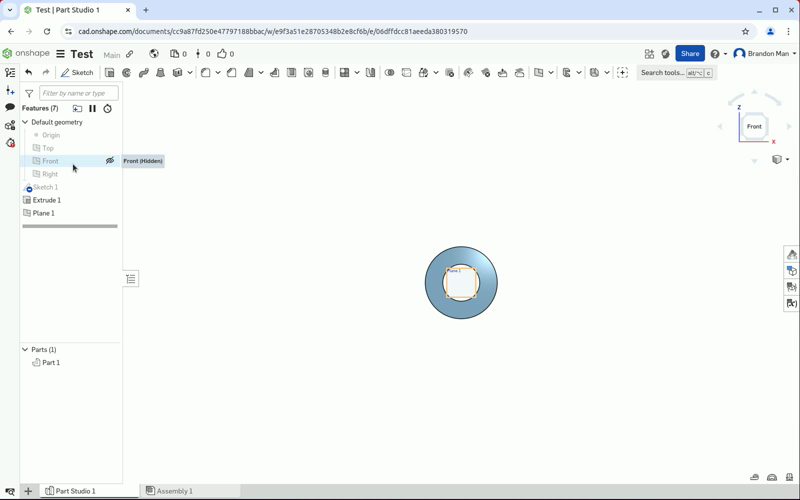
key(shift+s)
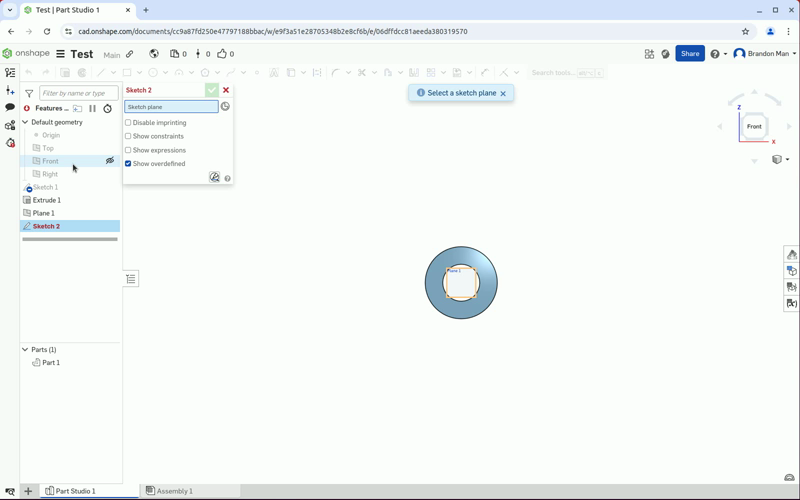
mouse_move(73, 215)
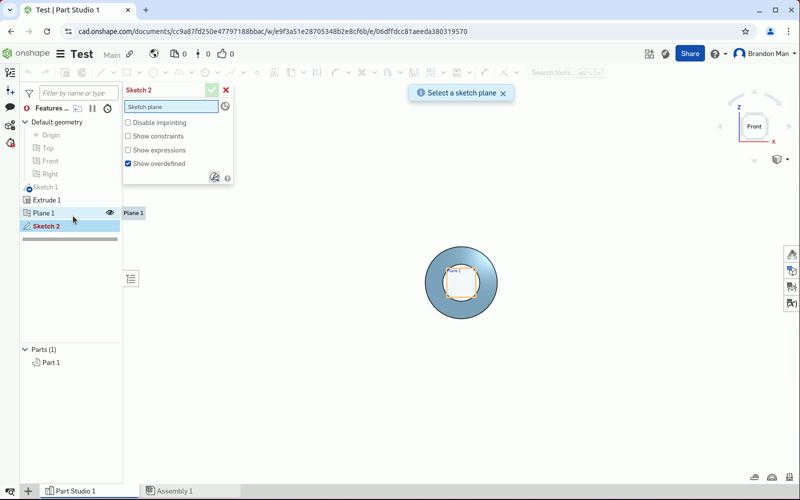
click(73, 215)
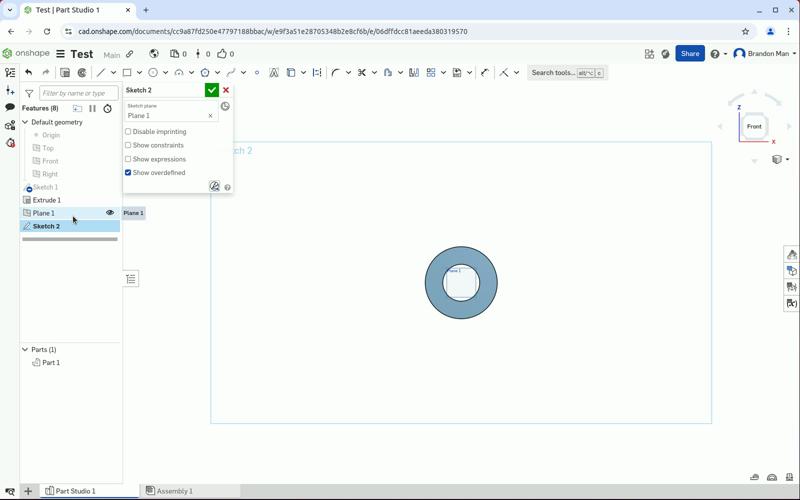
mouse_move(73, 352)
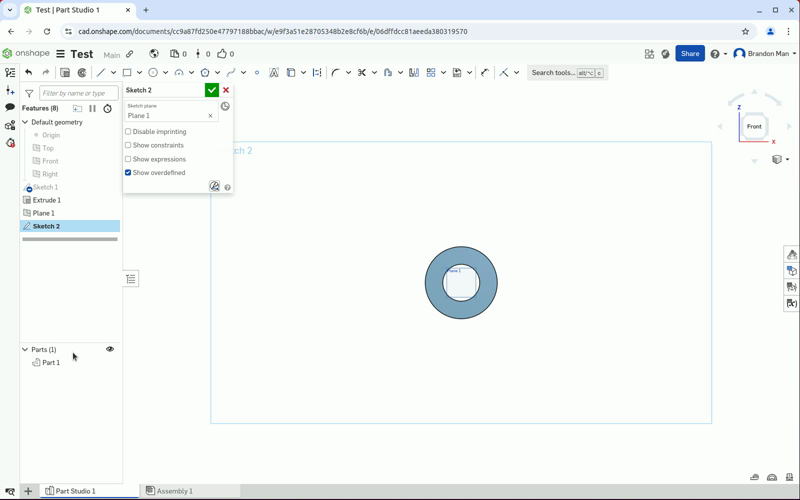
key(y)
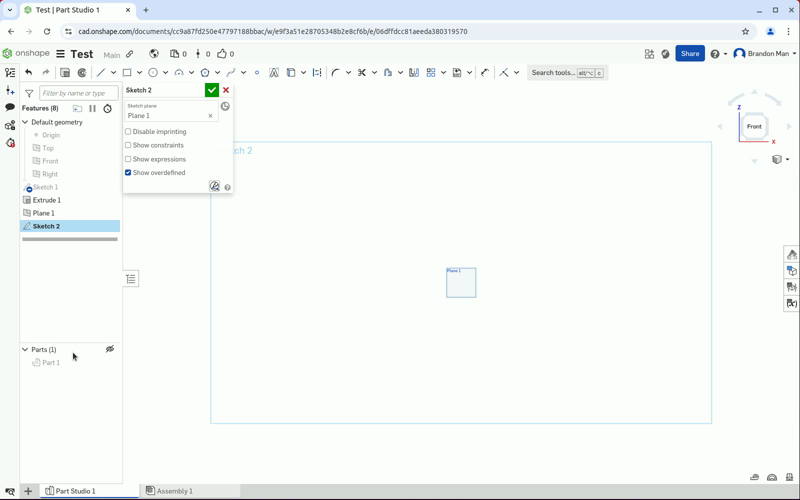
key(c)
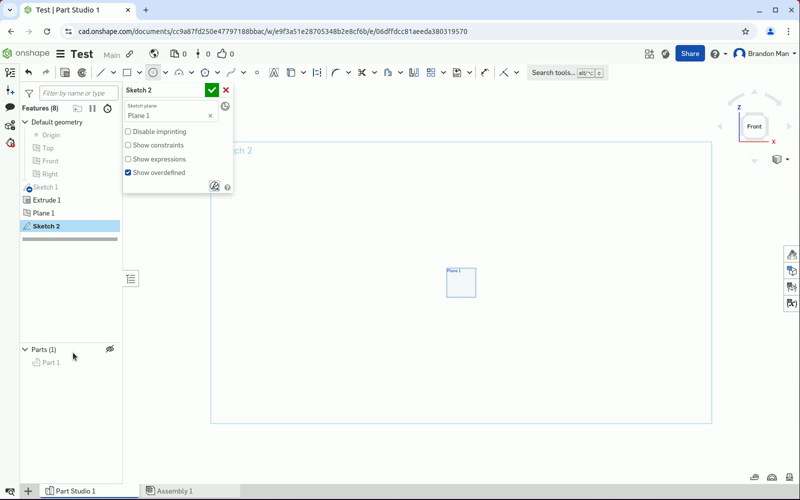
key_down(shift)
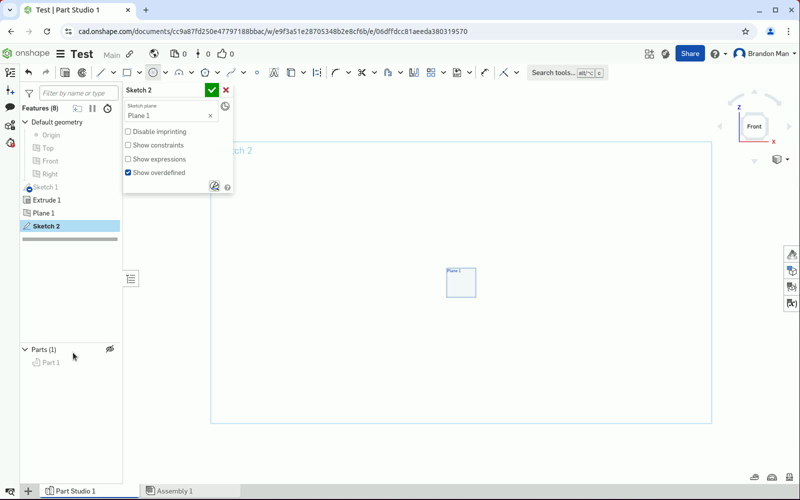
mouse_move(461, 282)
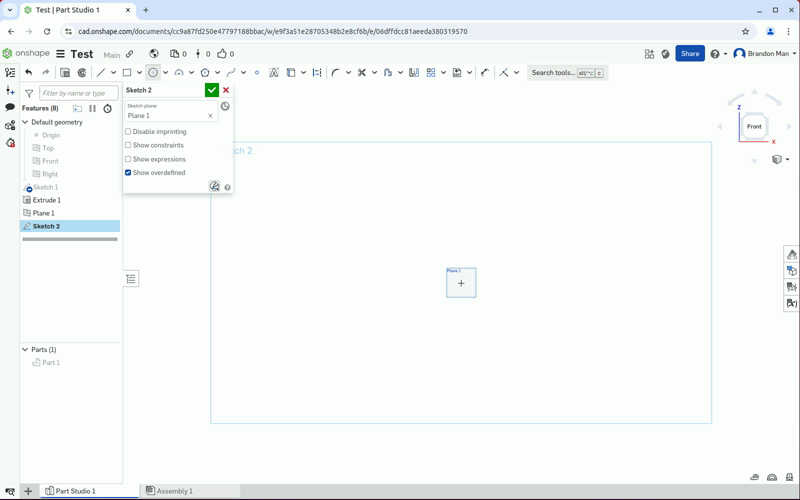
click(461, 282)
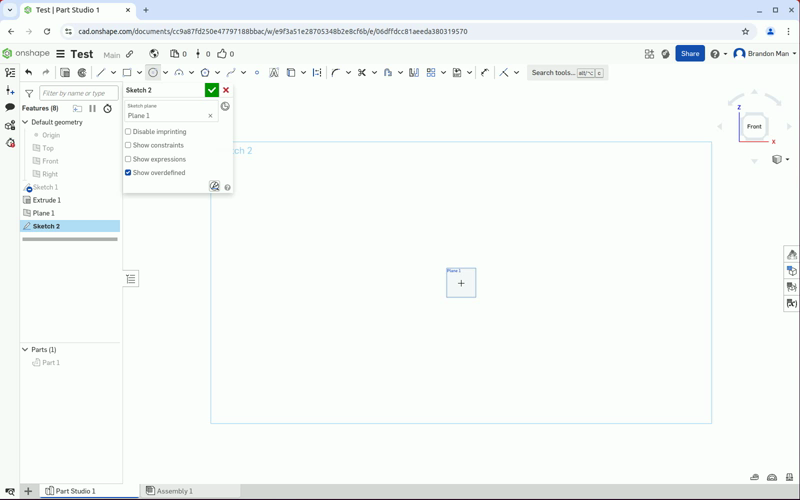
key_up(shift)
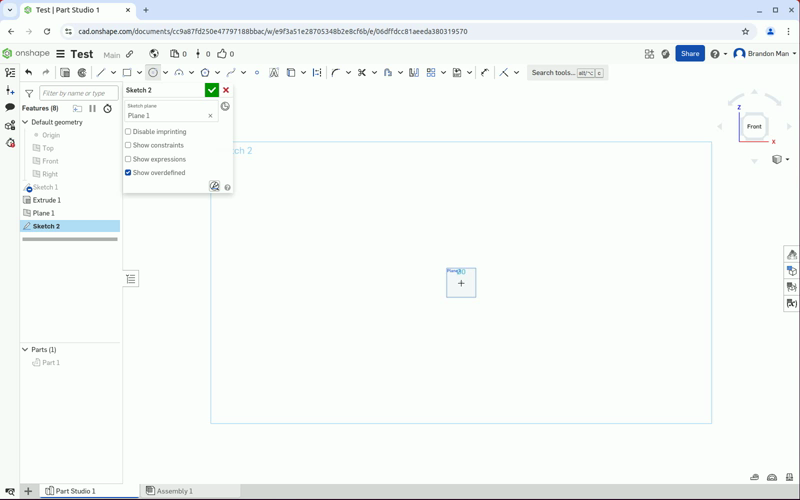
mouse_move(494, 282)
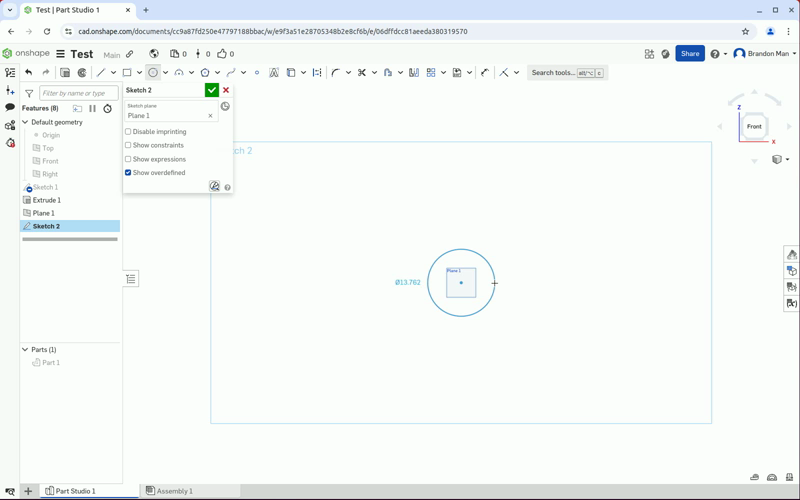
click(494, 282)
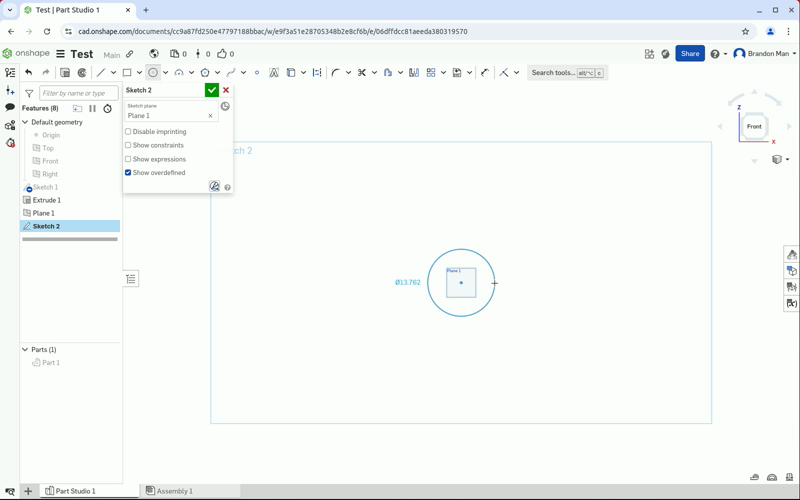
key(esc)
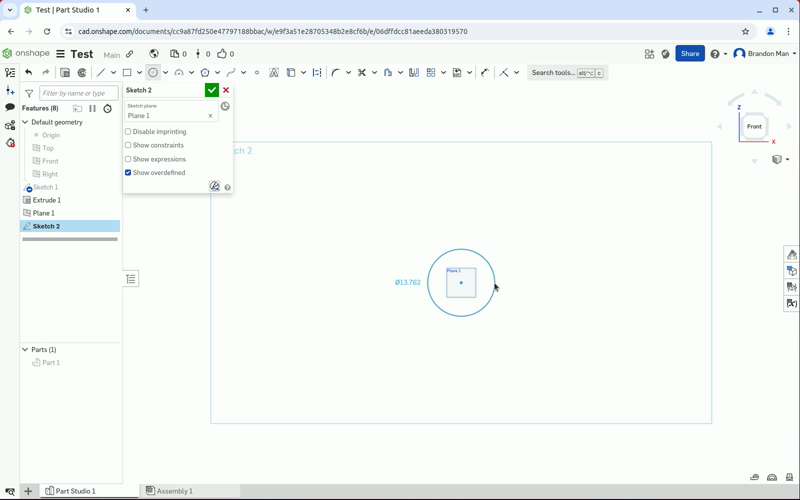
key(c)
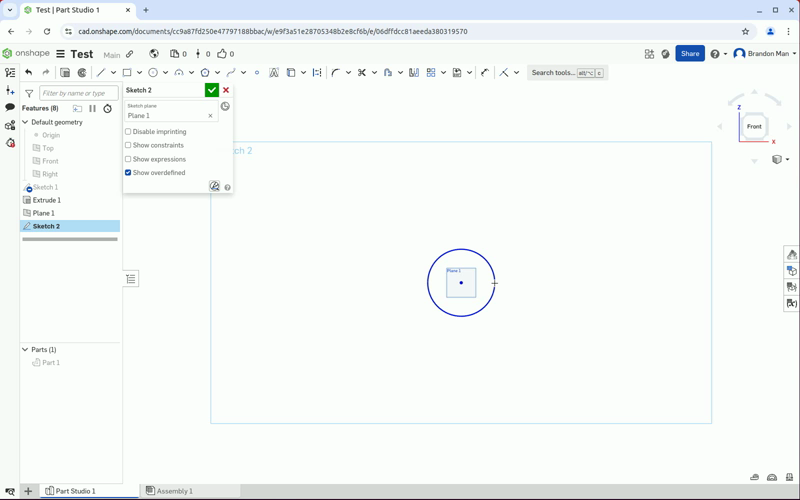
key_down(shift)
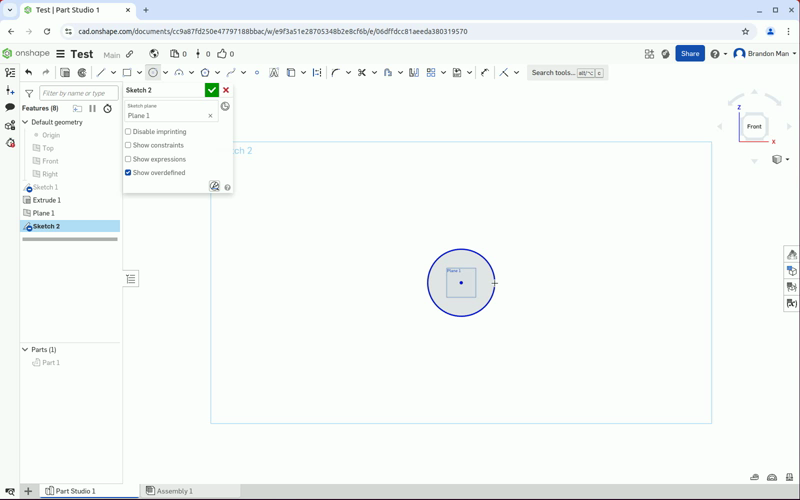
mouse_move(461, 282)
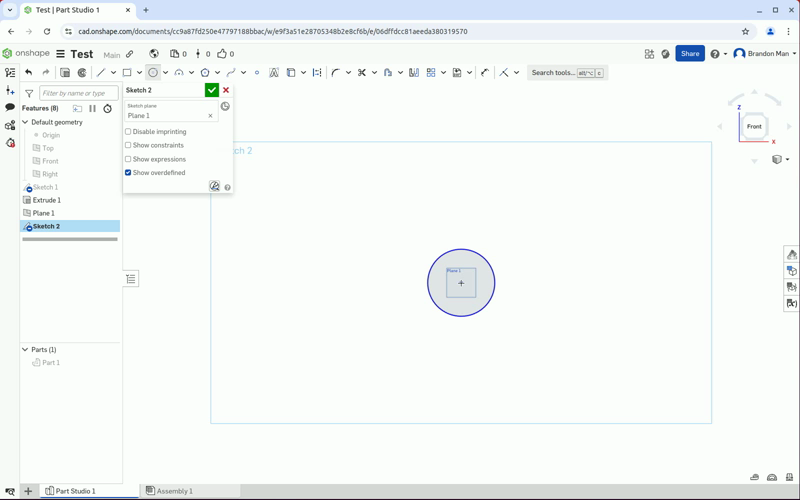
click(461, 282)
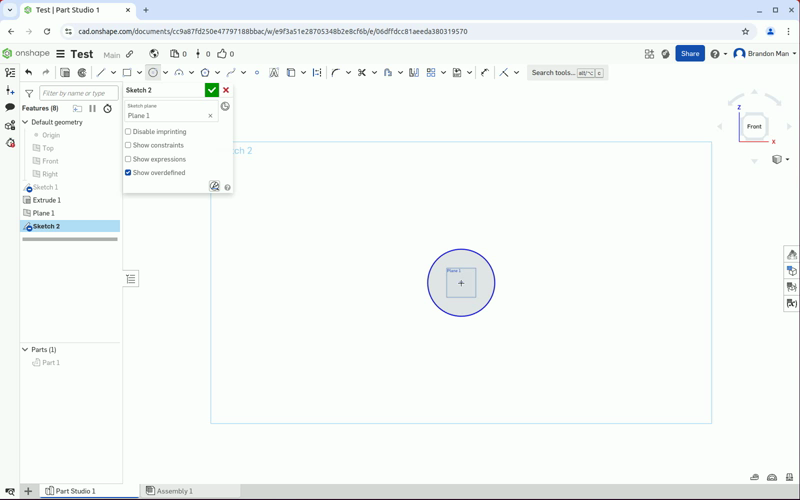
key_up(shift)
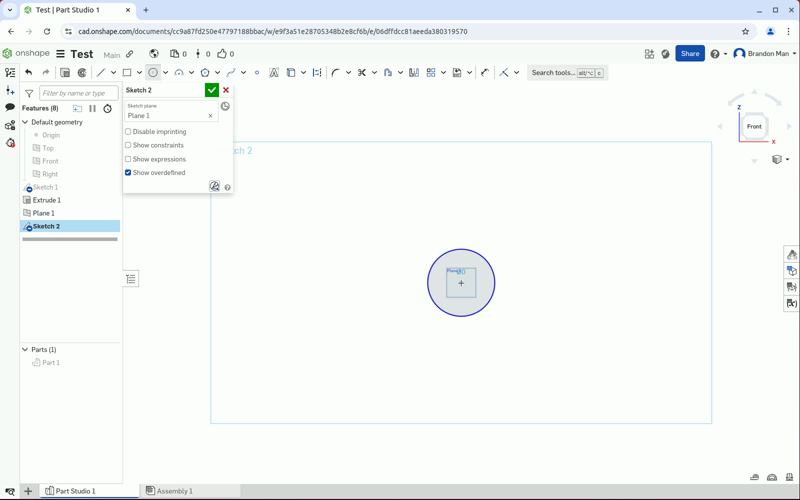
mouse_move(480, 282)
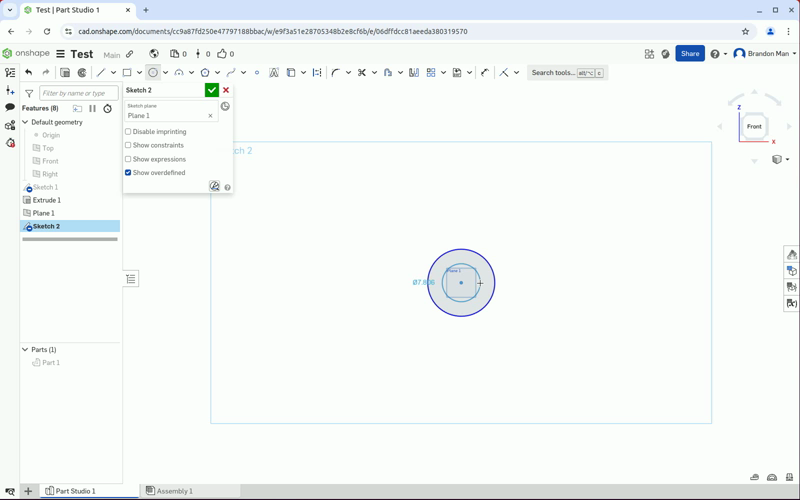
click(480, 282)
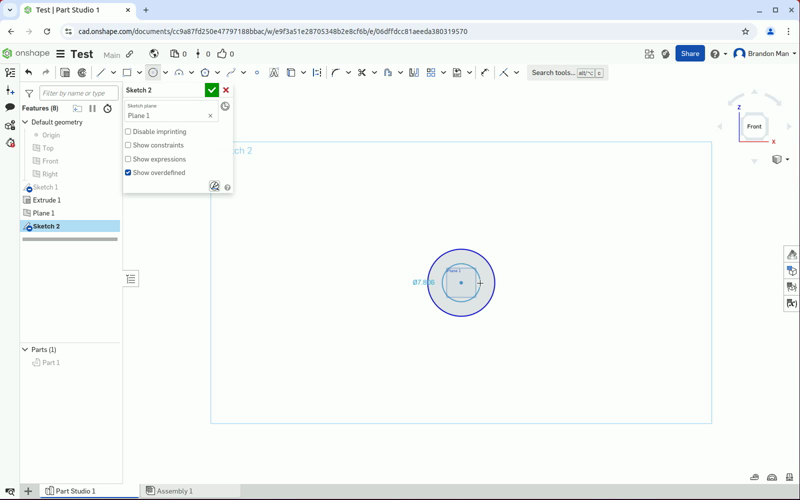
key(esc)
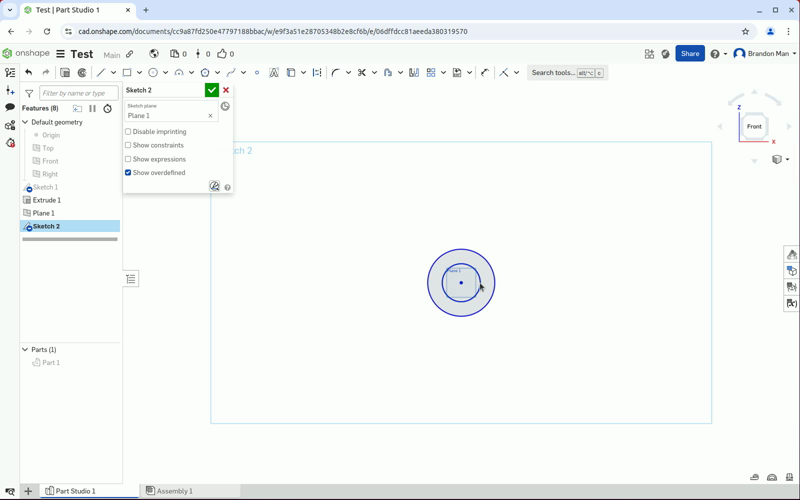
mouse_move(473, 261)
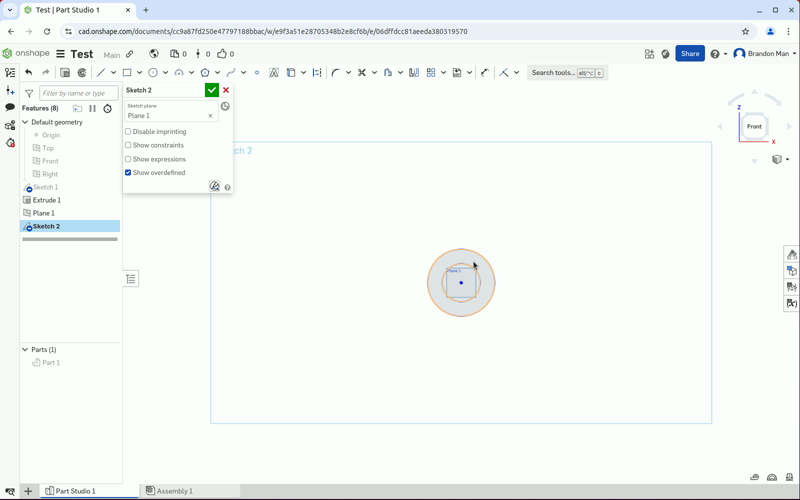
click(473, 261)
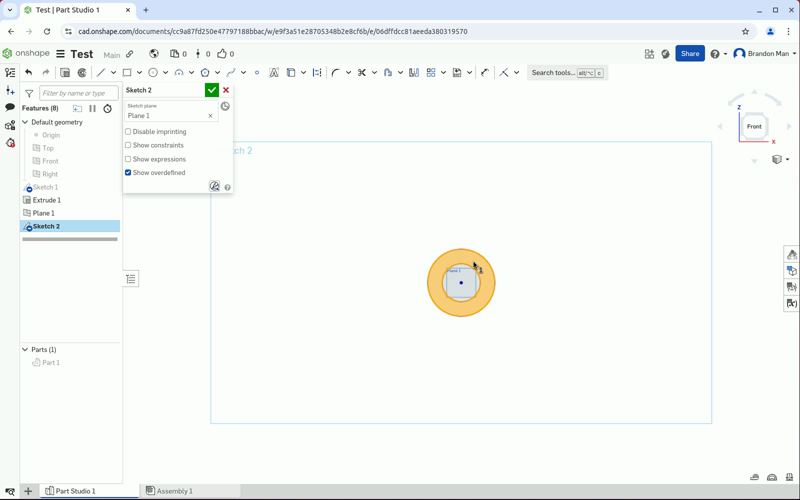
mouse_move(73, 352)
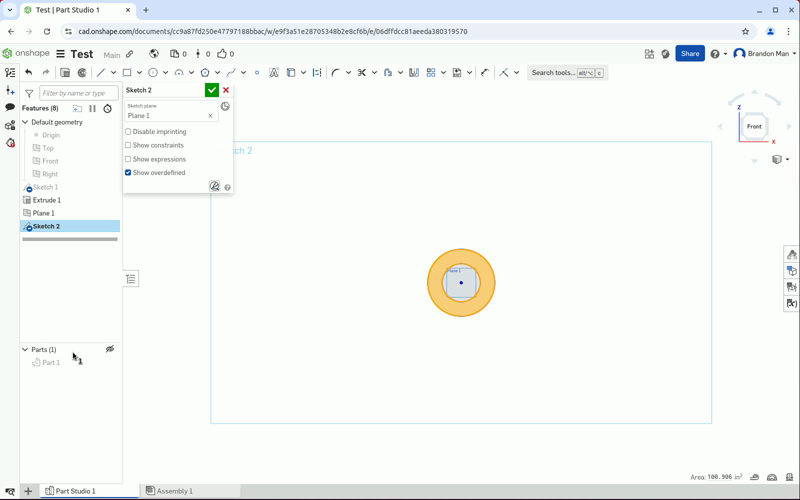
key(shift+y)
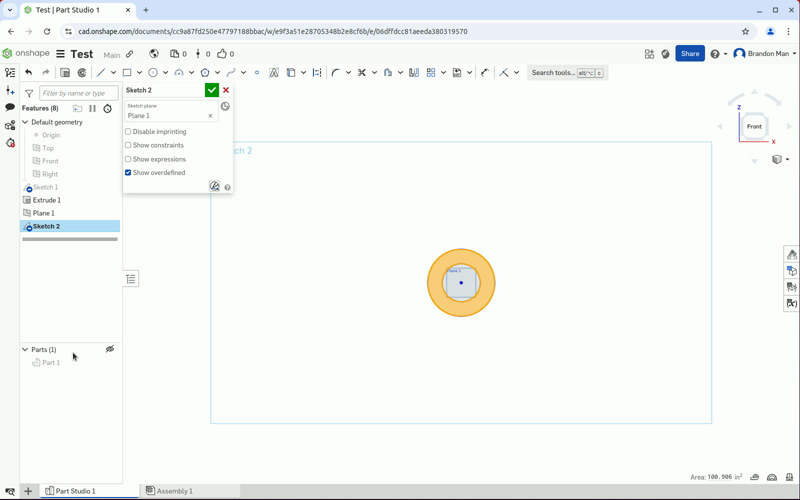
key(shift+e)
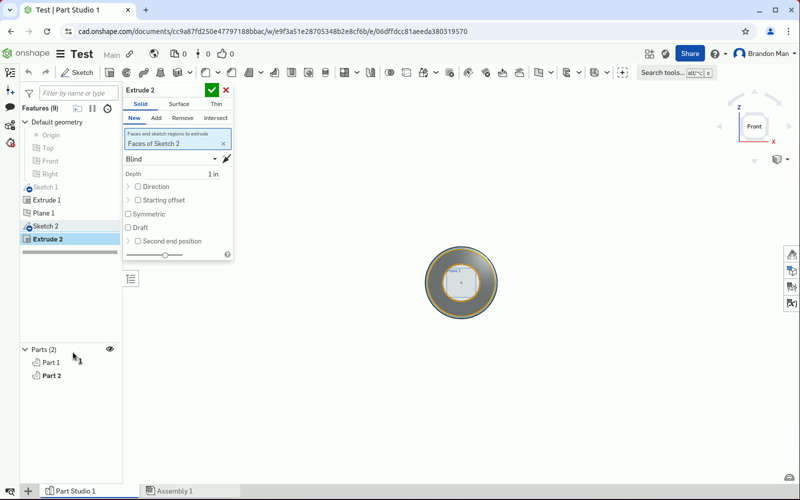
mouse_move(143, 106)
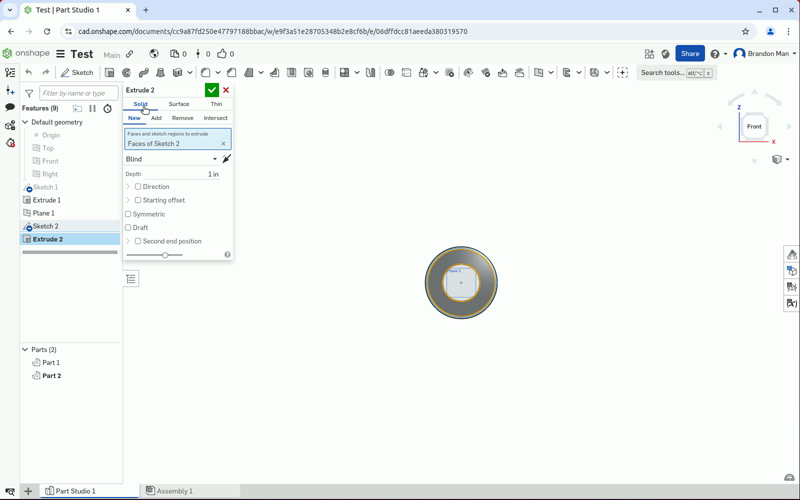
click(143, 106)
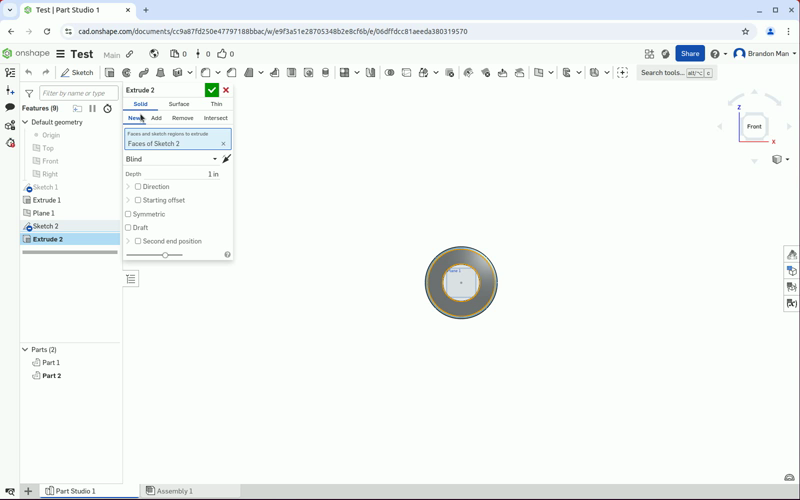
mouse_move(137, 120)
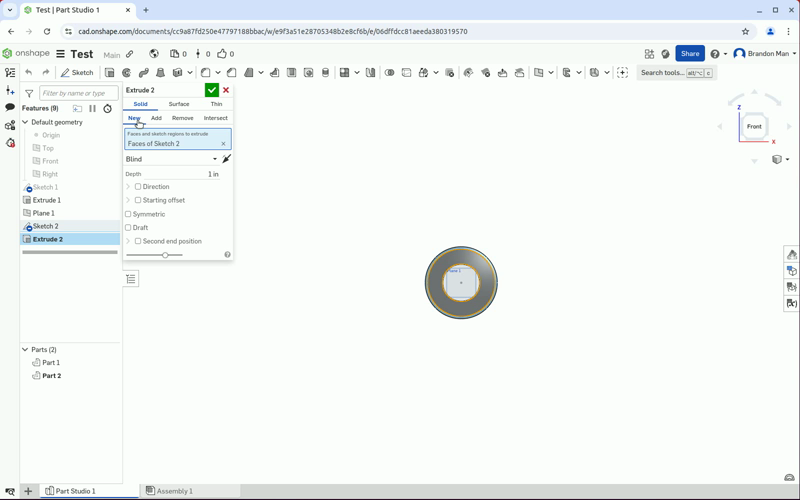
click(137, 120)
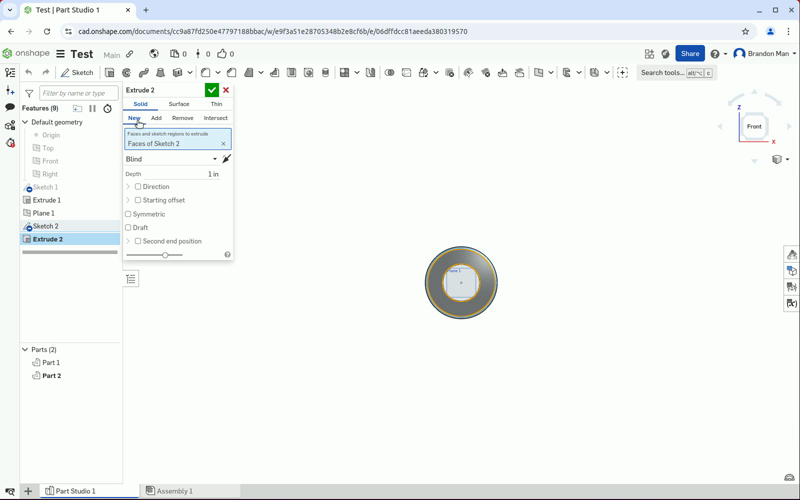
key(tab, 4)
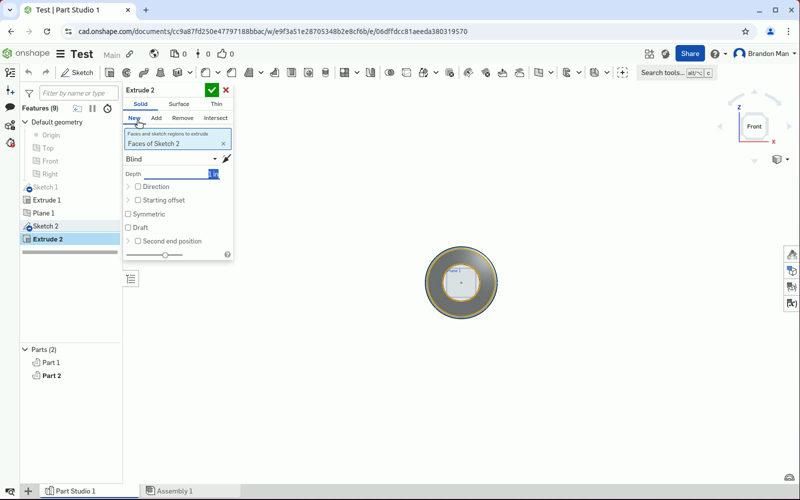
text(0.963)
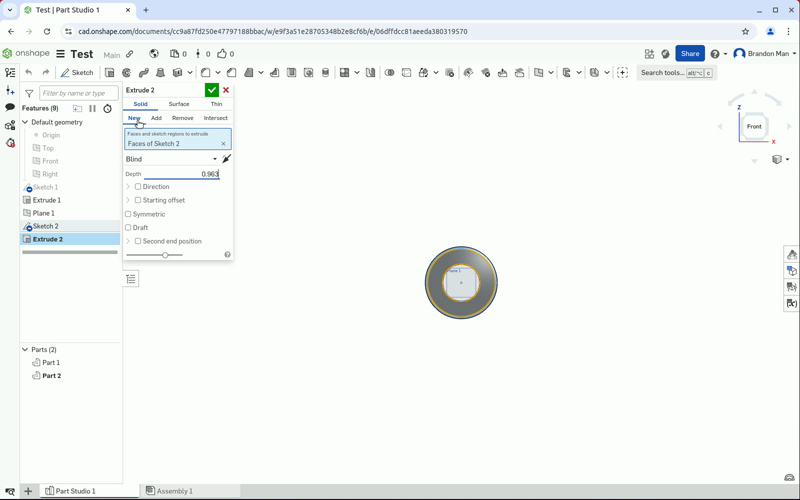
key(enter)
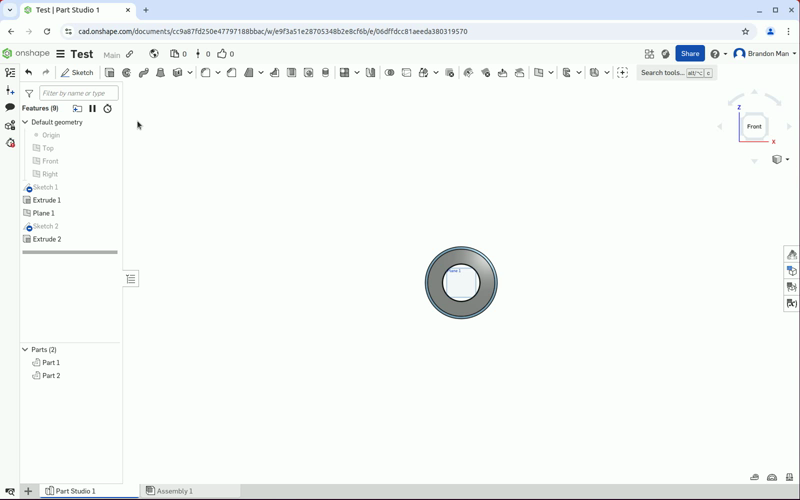
key(shift+h)
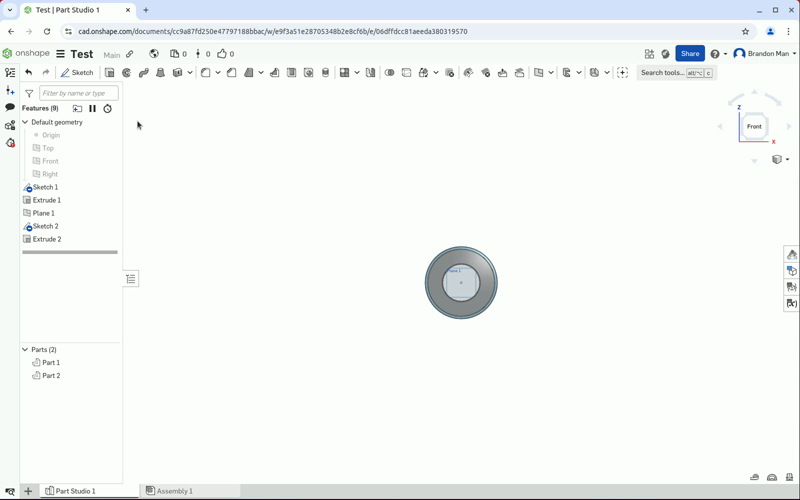
key(shift+h)
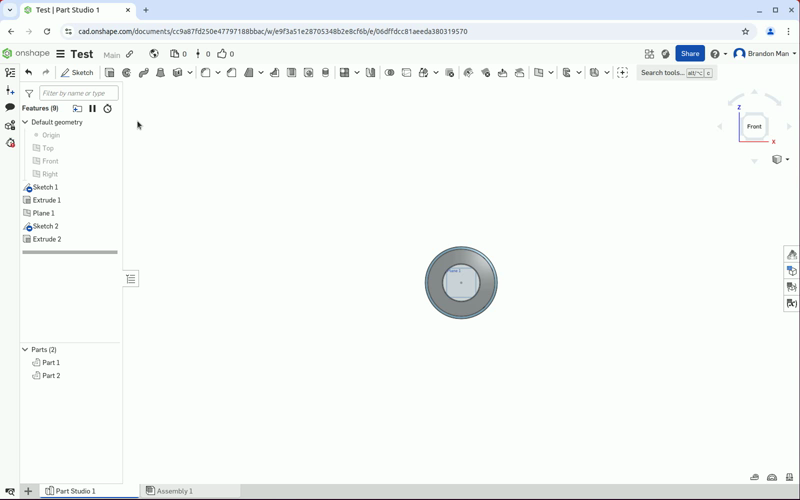
key(shift+7)
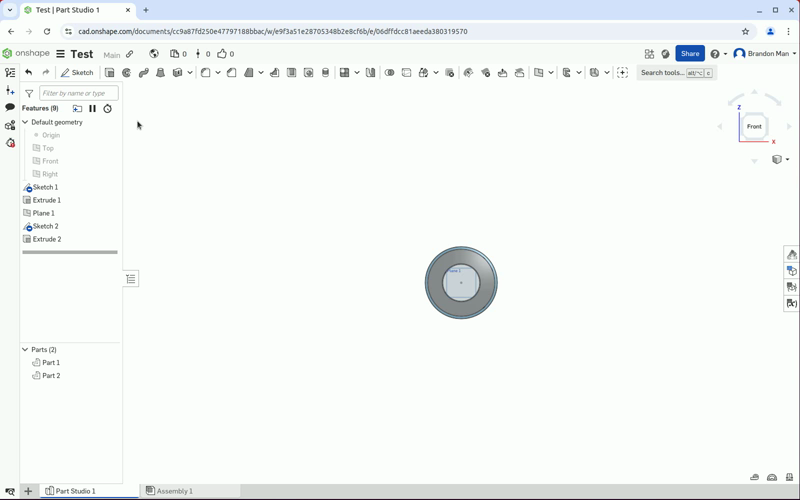
key(left, 2)
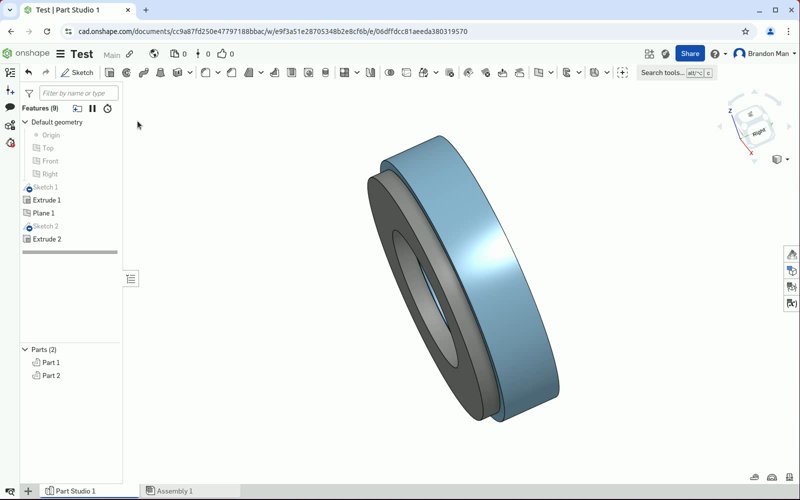
key(down, 2)
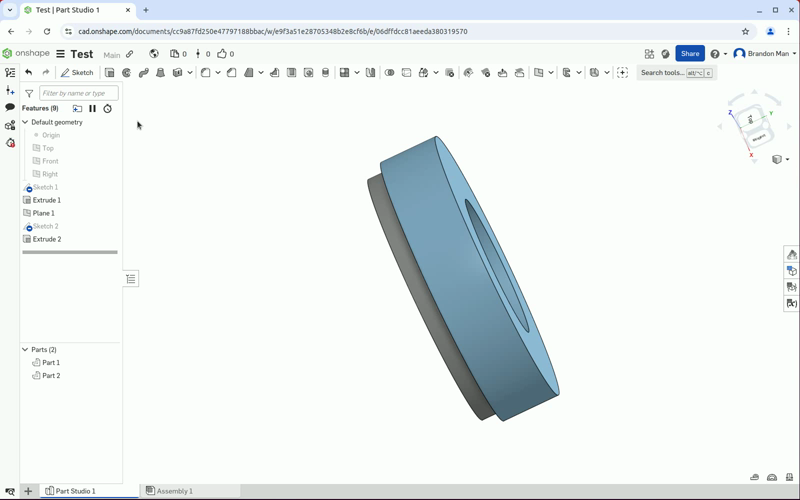
key(up, 2)
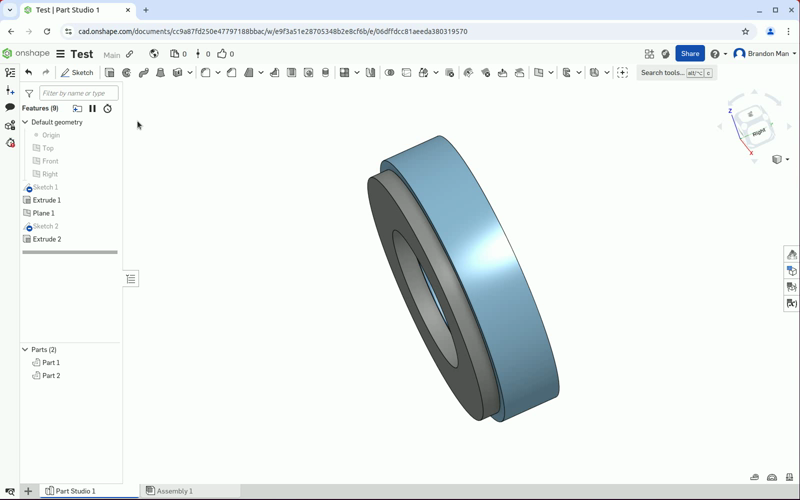
key(right, 2)
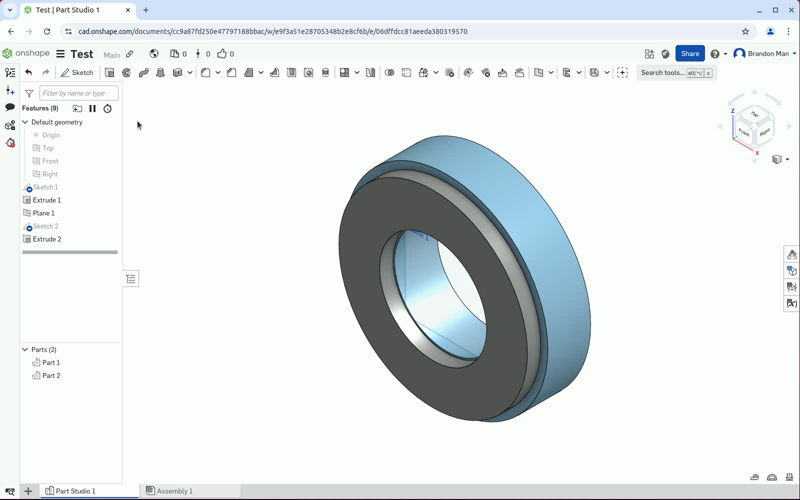
mouse_move(73, 189)
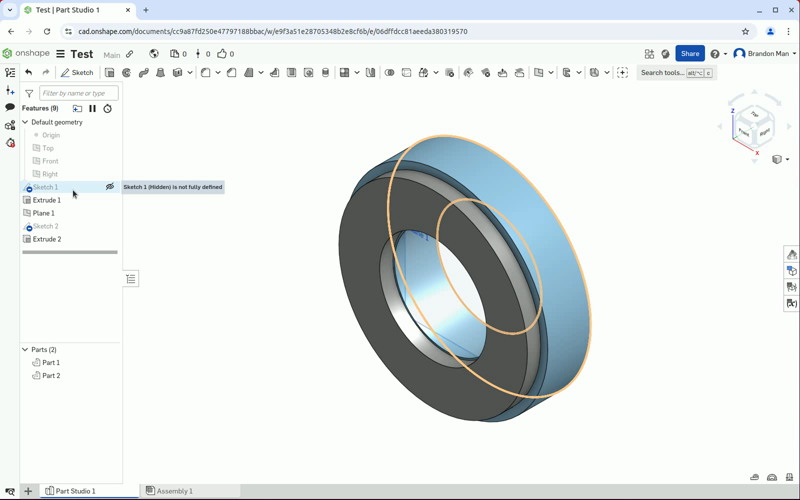
click(73, 189)